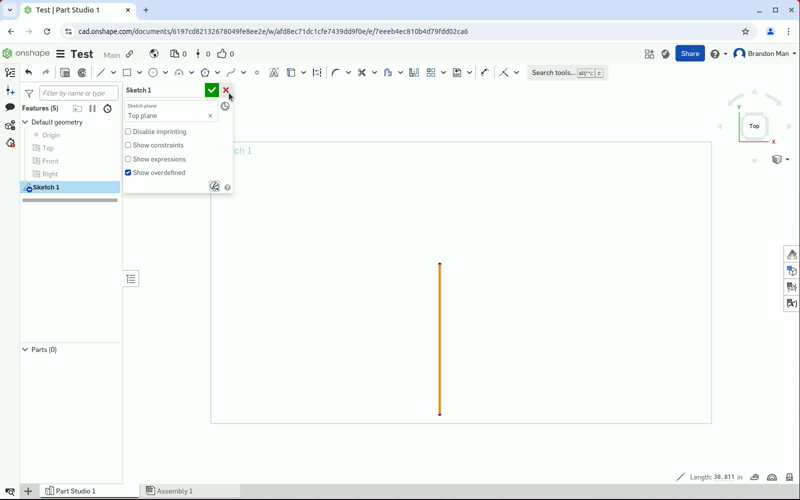
key(shift+h)
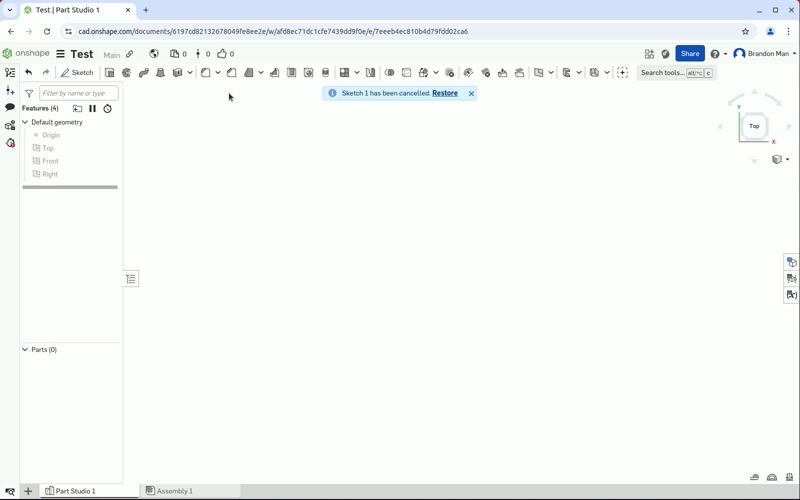
mouse_move(73, 352)
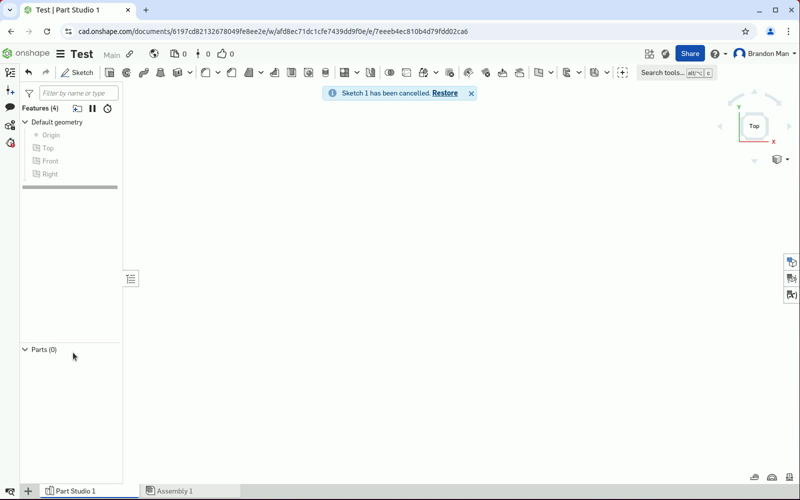
key(y)
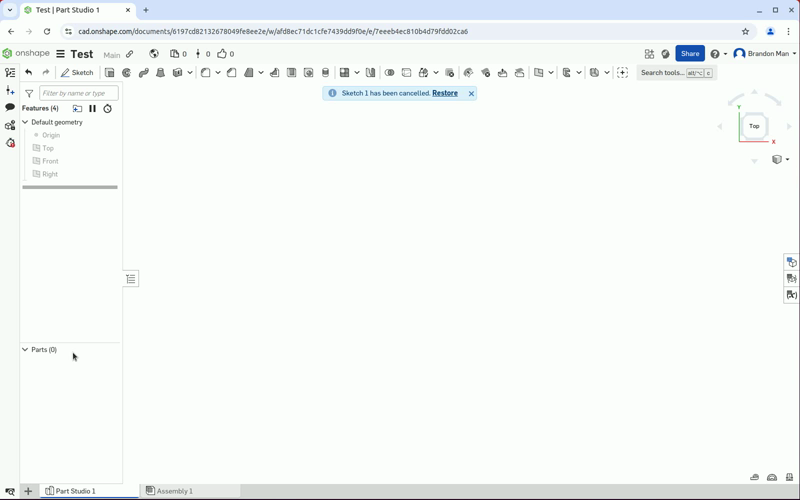
key(shift+p)
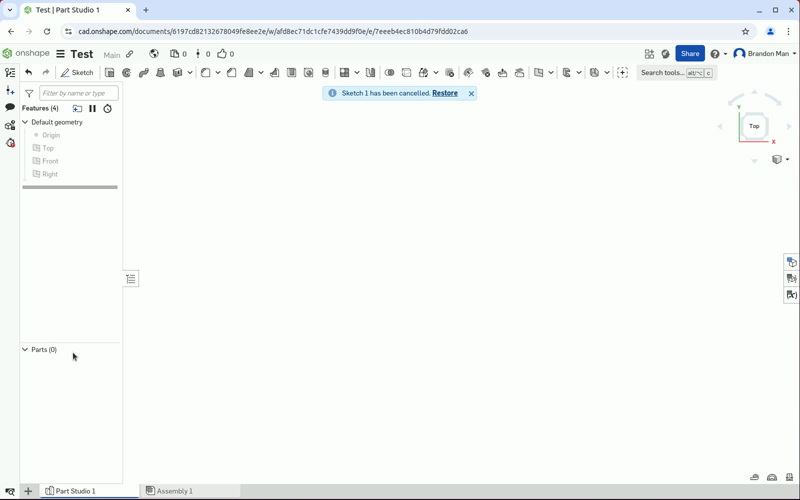
key(space)
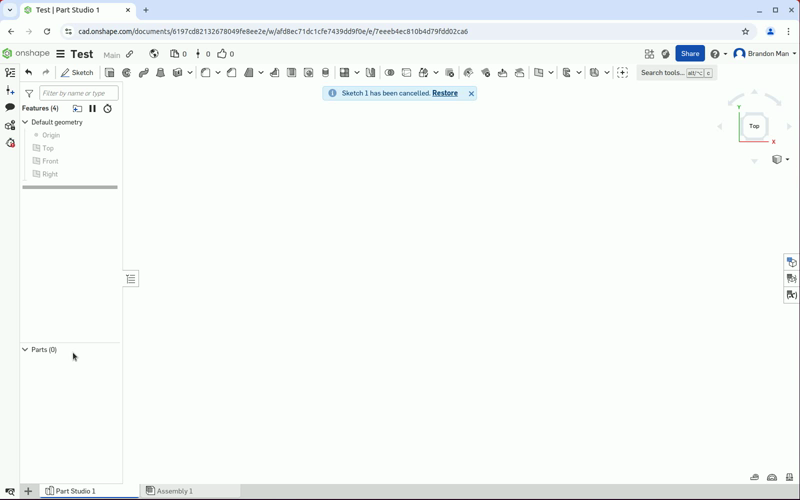
key_down(shift)
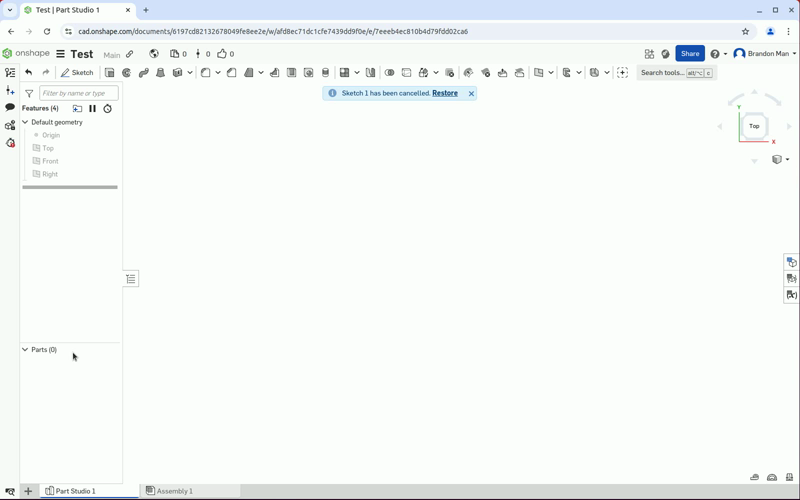
key(up)
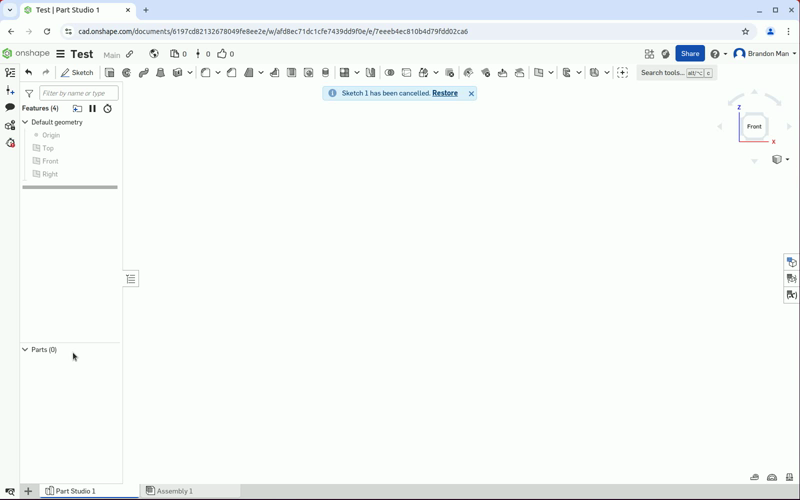
key_up(shift)
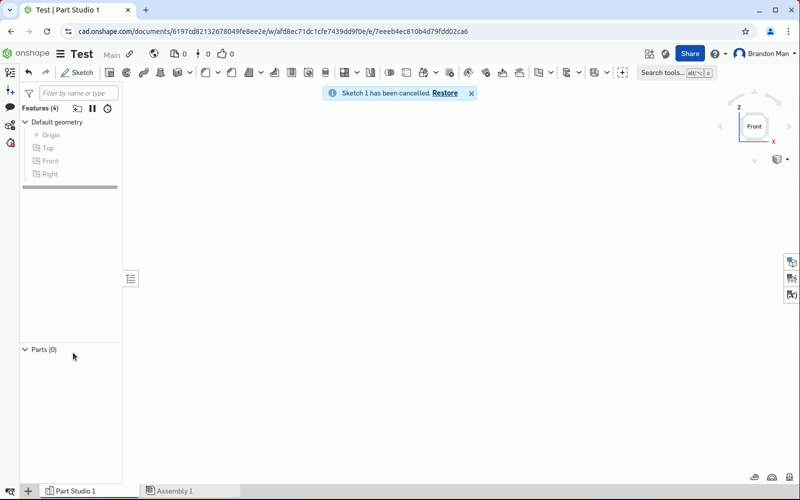
key(space)
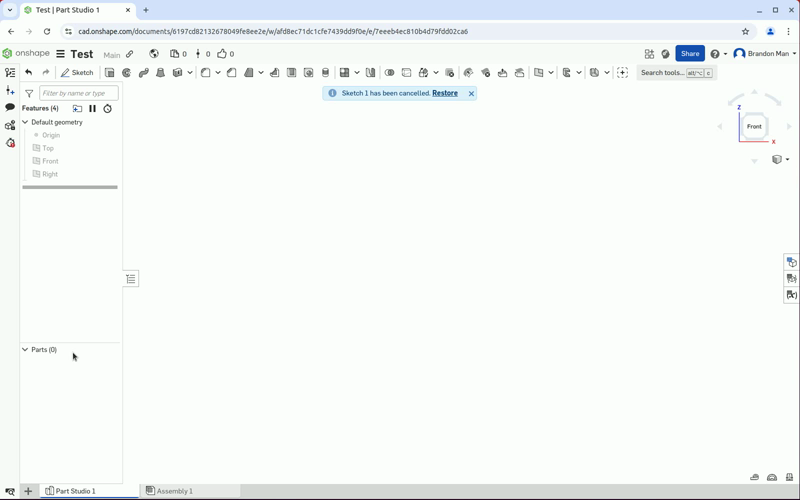
key_down(shift)
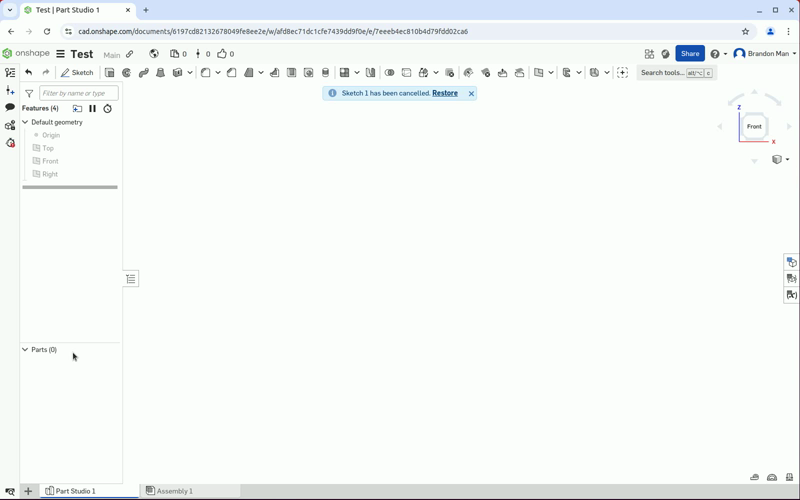
key(left)
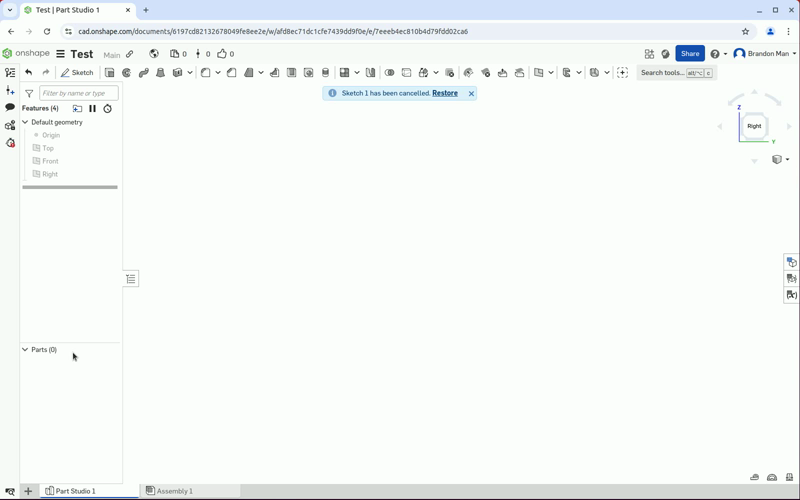
key_up(shift)
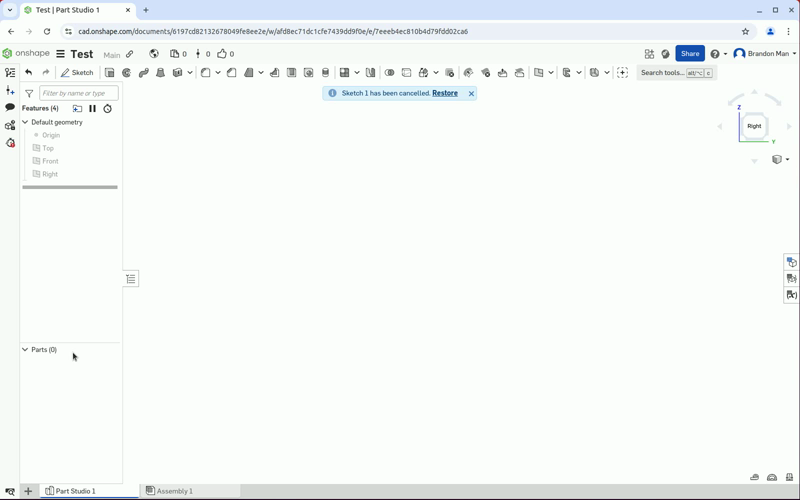
mouse_move(73, 352)
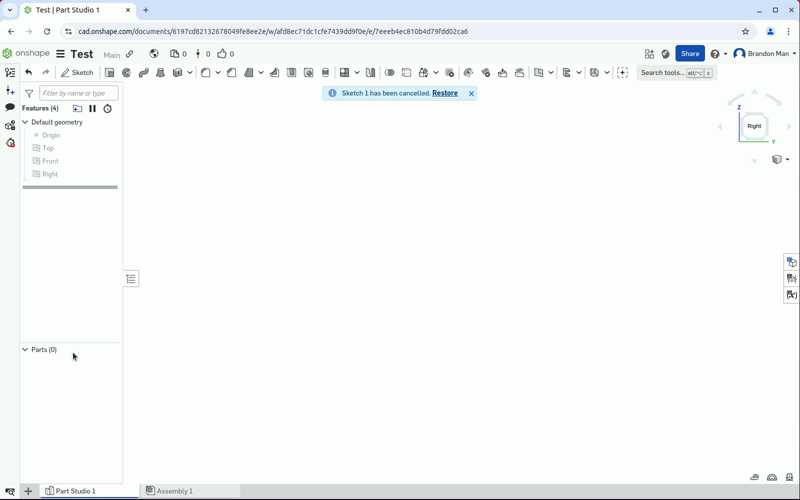
key(shift+y)
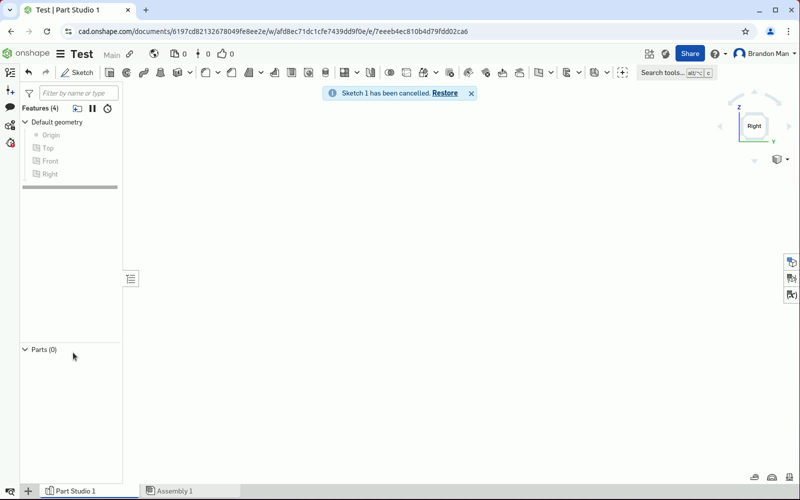
key(shift+s)
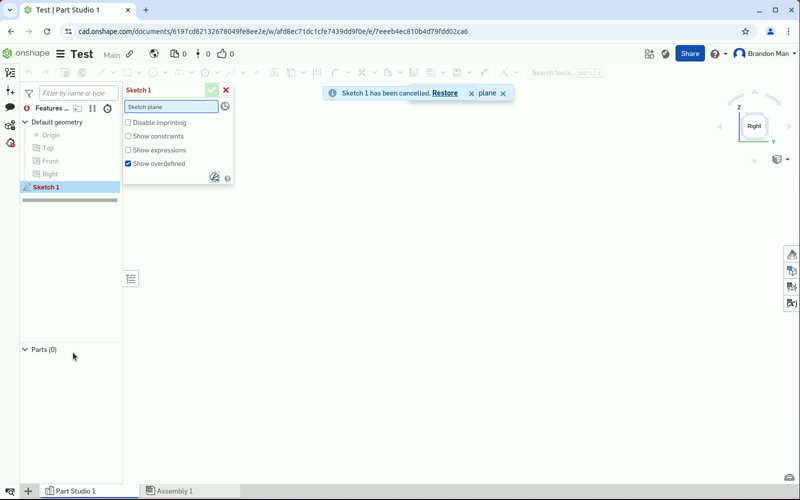
mouse_move(73, 176)
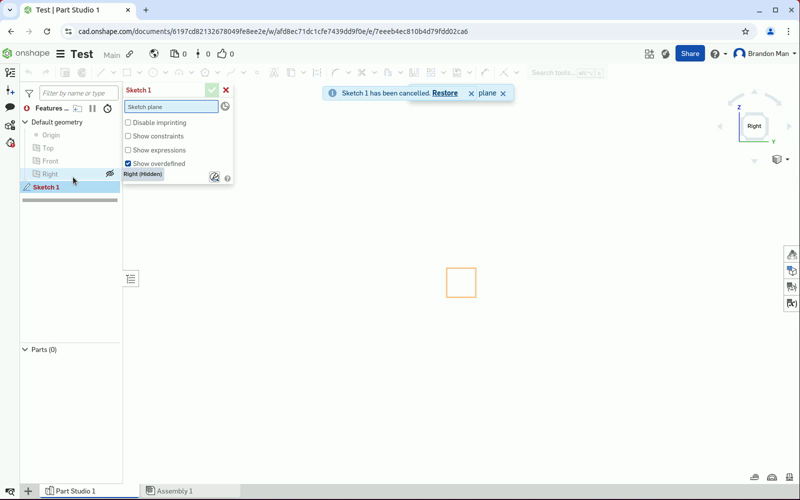
click(73, 176)
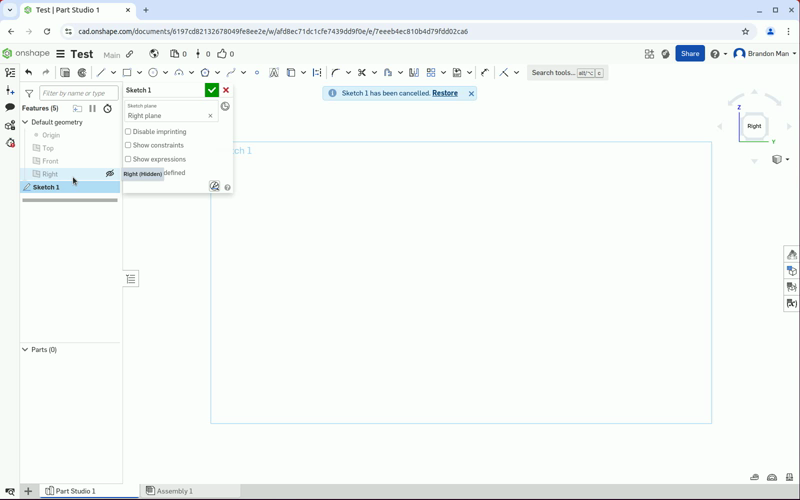
mouse_move(73, 352)
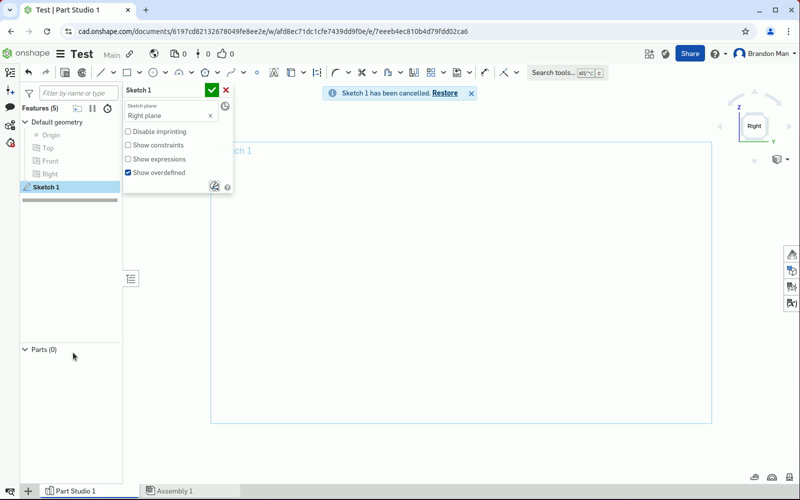
key(y)
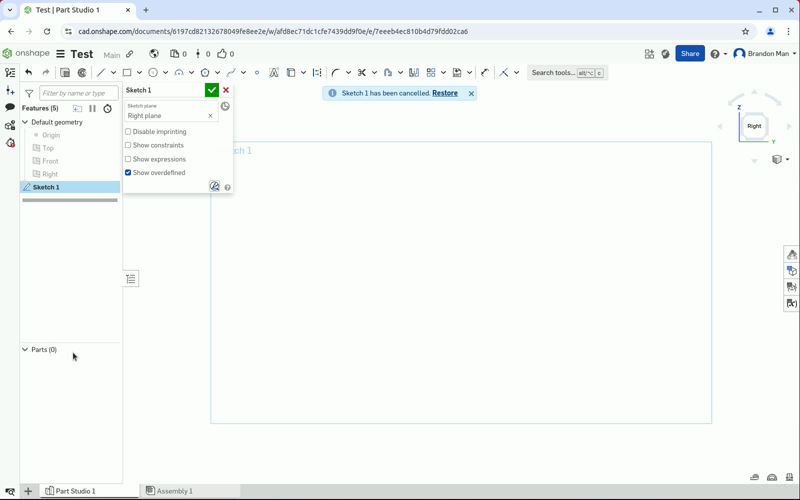
key(l)
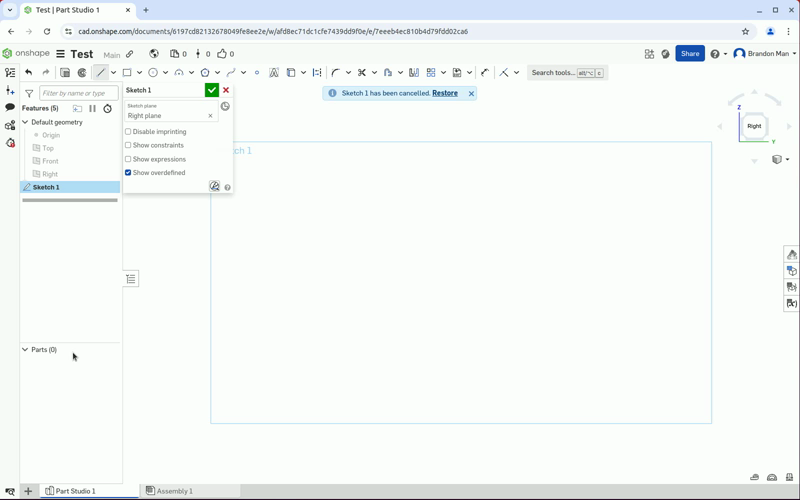
key_down(shift)
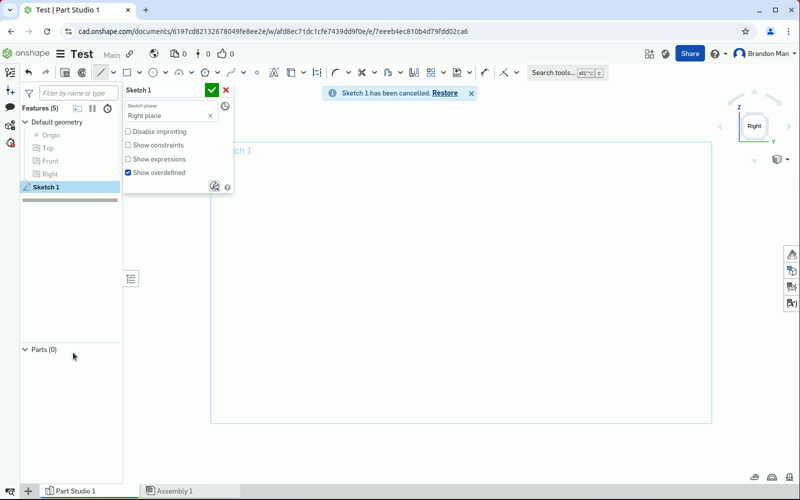
mouse_move(404, 262)
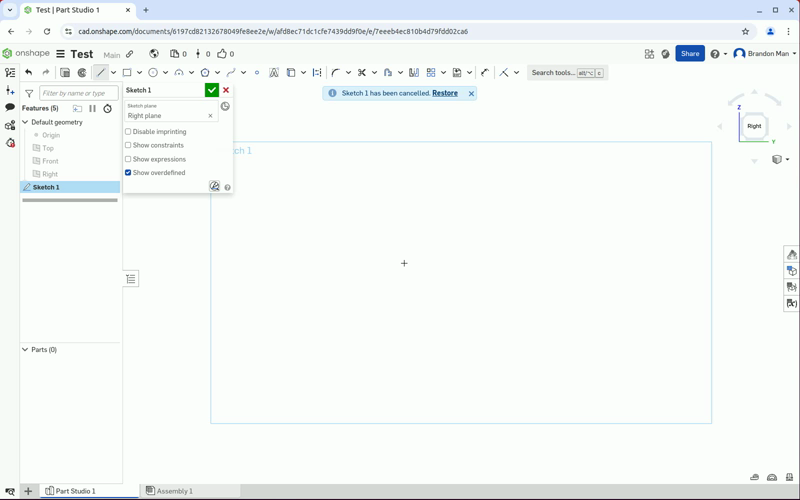
click(404, 262)
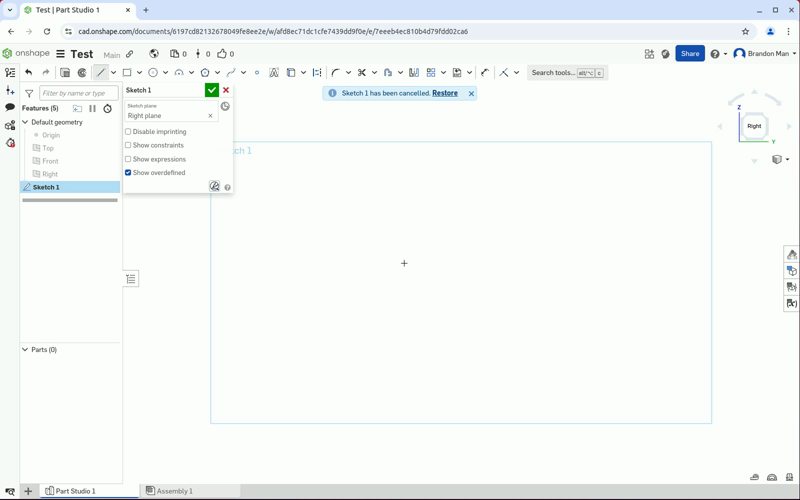
key_up(shift)
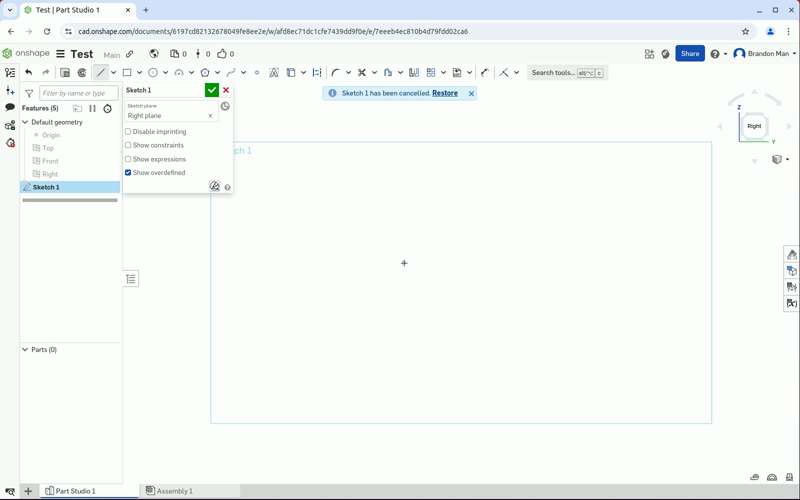
key_down(shift)
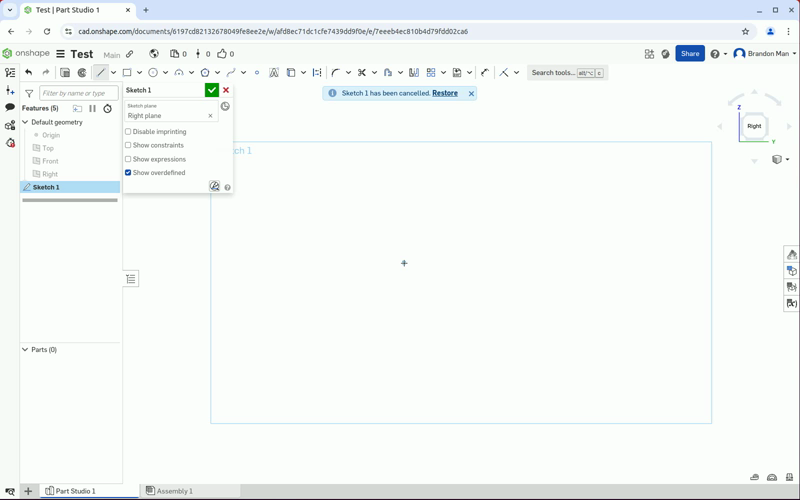
mouse_move(474, 263)
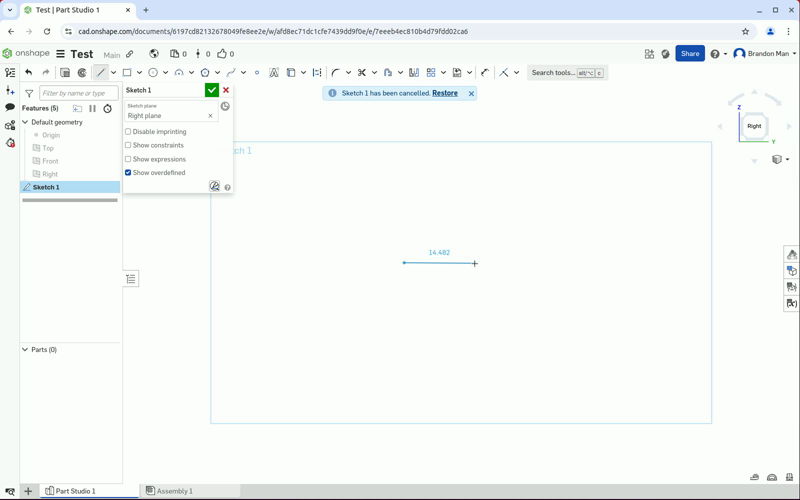
click(474, 263)
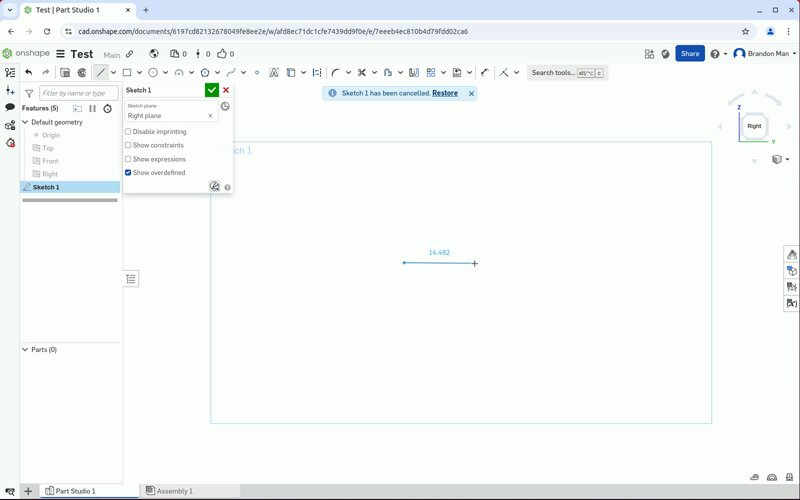
key_up(shift)
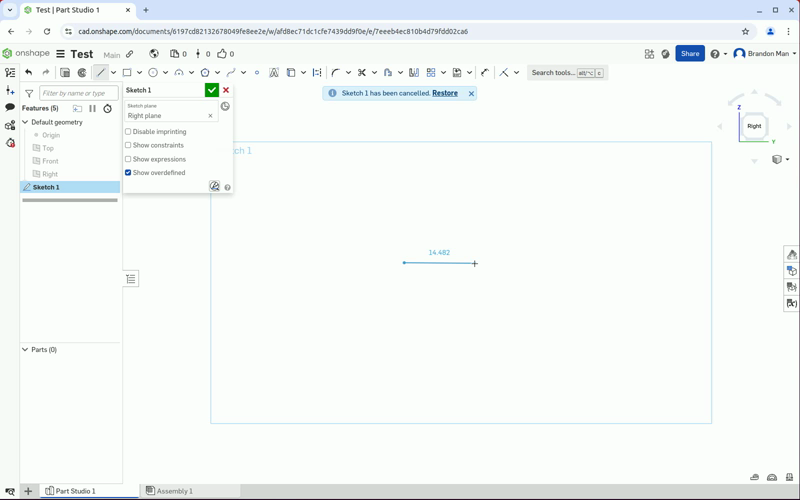
key_down(shift)
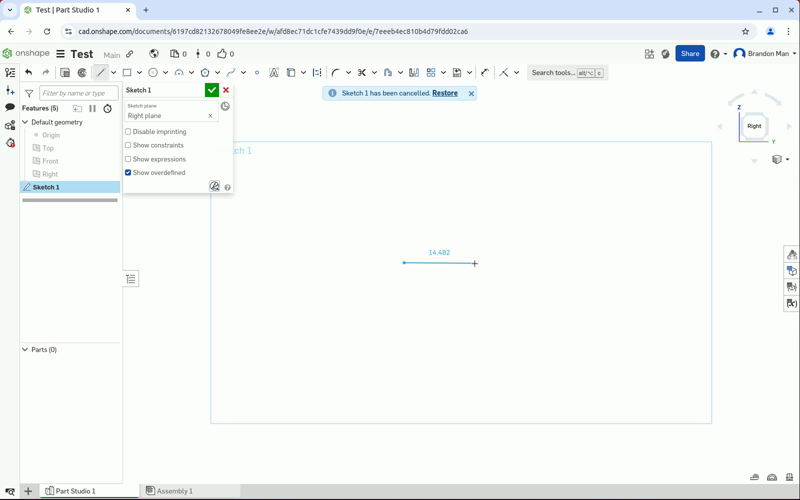
mouse_move(474, 178)
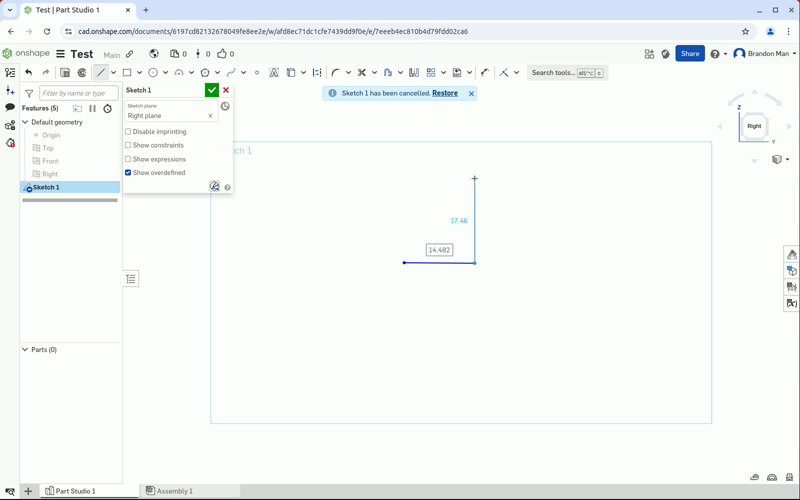
click(474, 178)
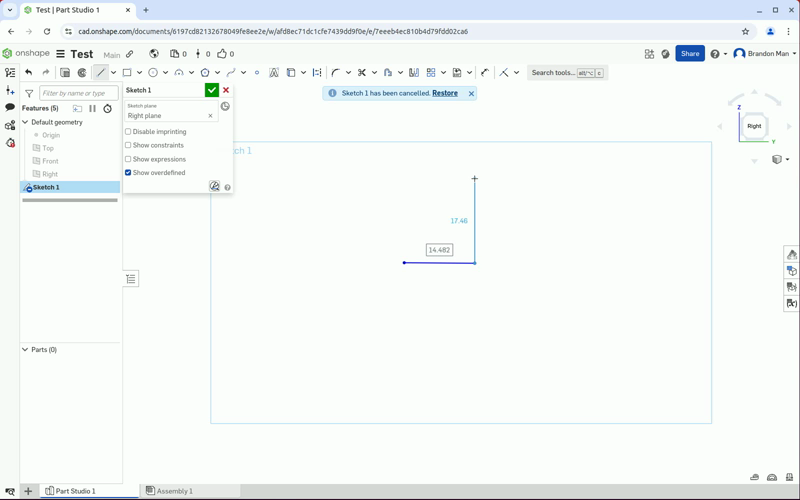
key_up(shift)
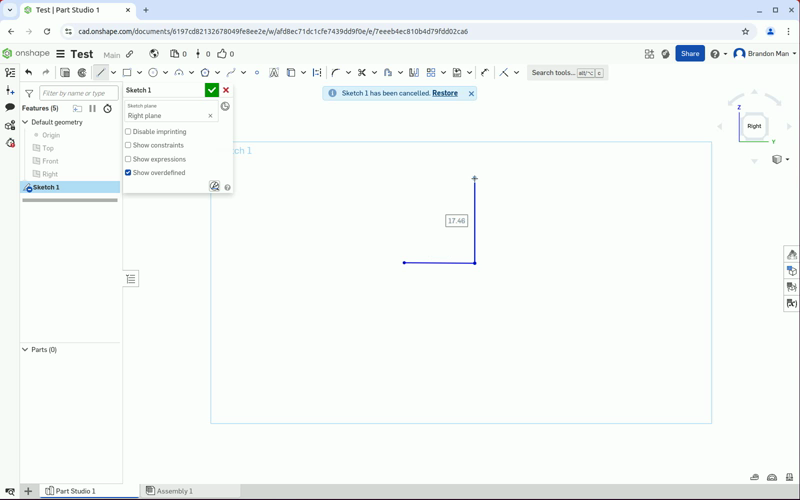
key_down(shift)
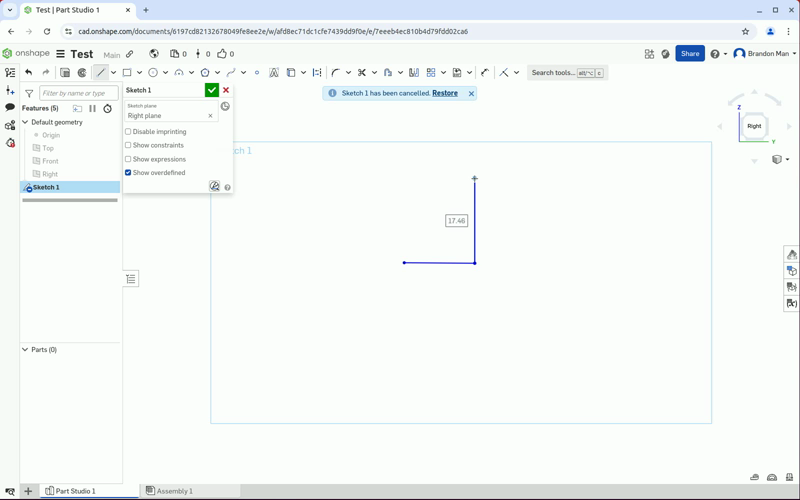
mouse_move(504, 178)
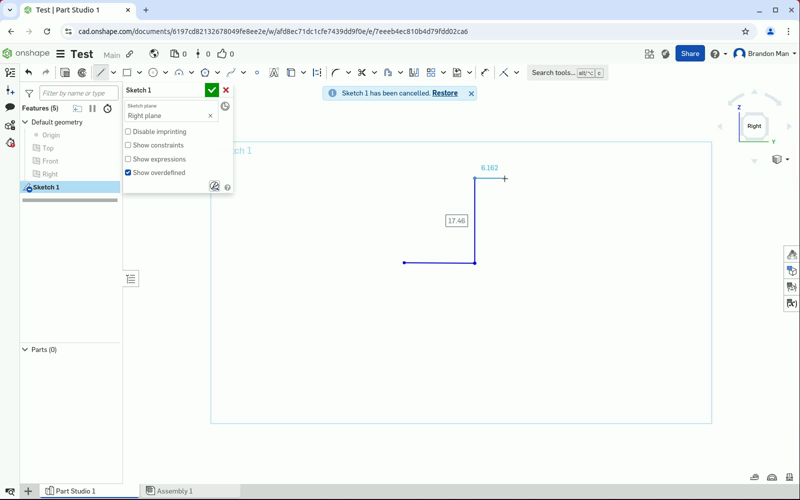
mouse_move(460, 178)
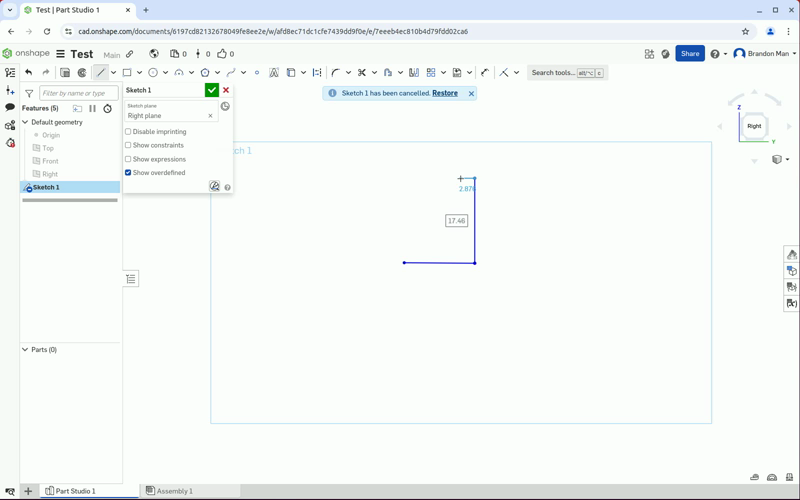
click(460, 178)
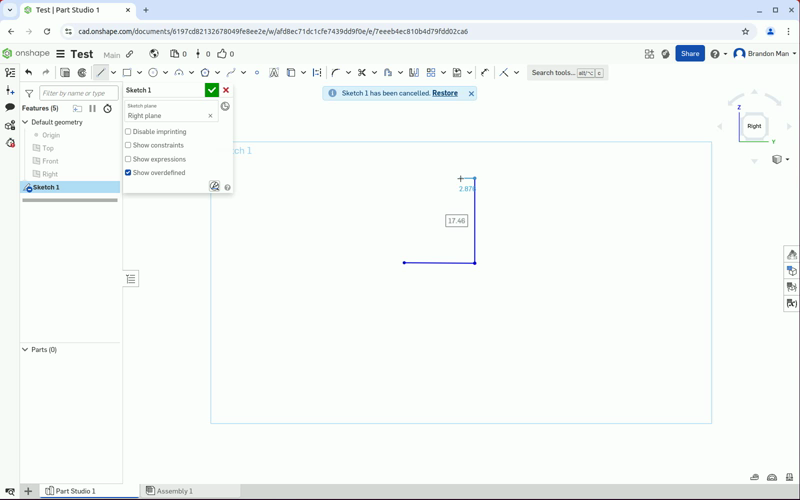
key_up(shift)
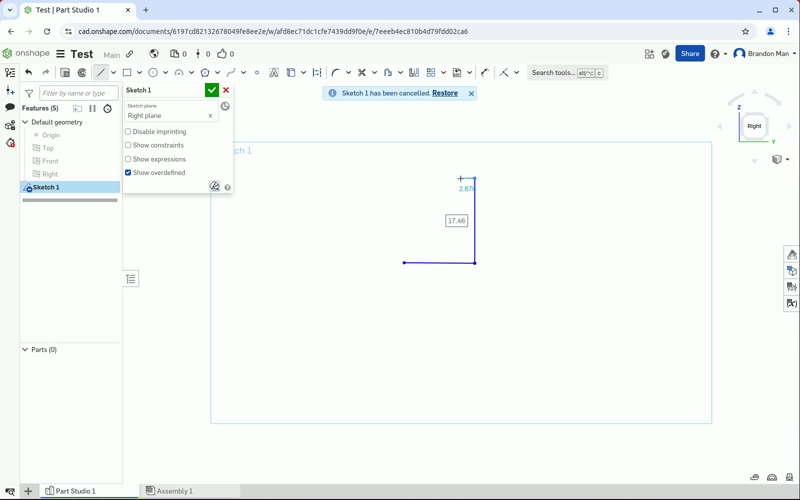
key_down(shift)
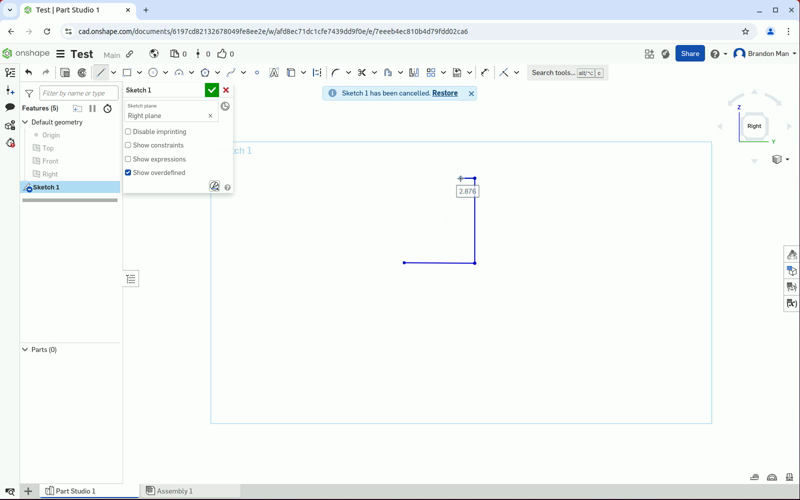
mouse_move(490, 178)
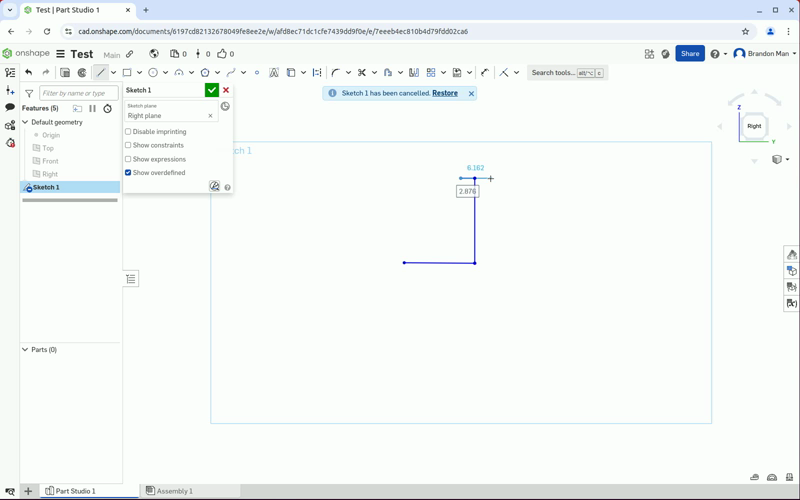
mouse_move(460, 234)
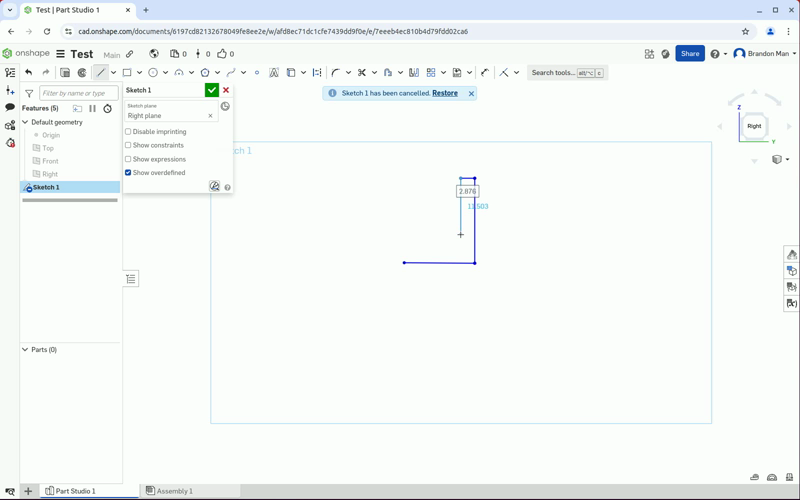
click(460, 234)
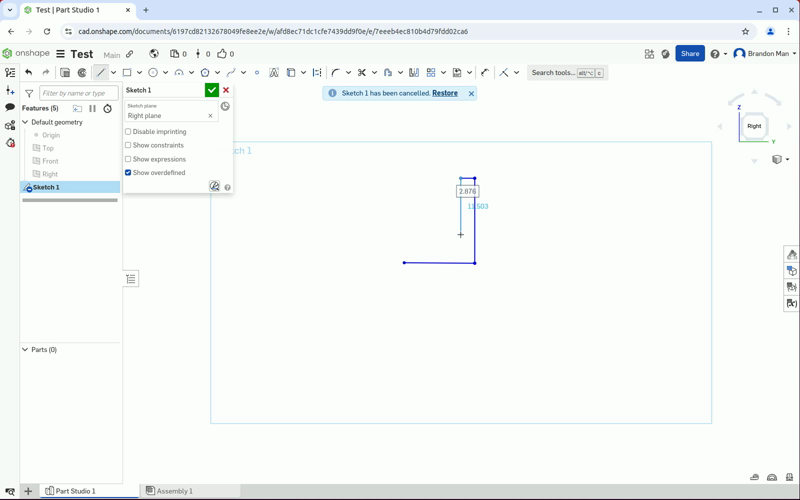
key_up(shift)
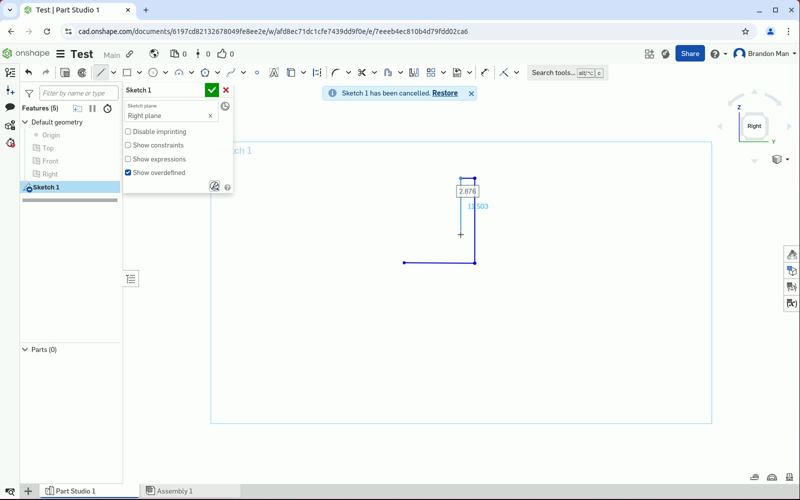
key_down(shift)
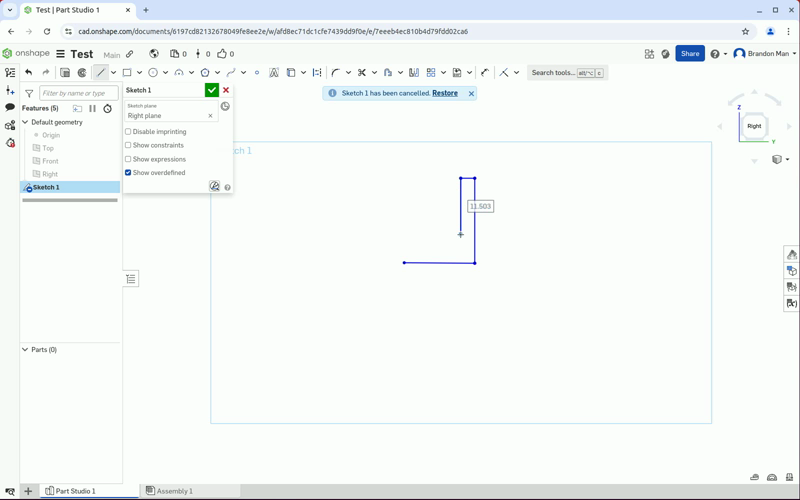
mouse_move(490, 234)
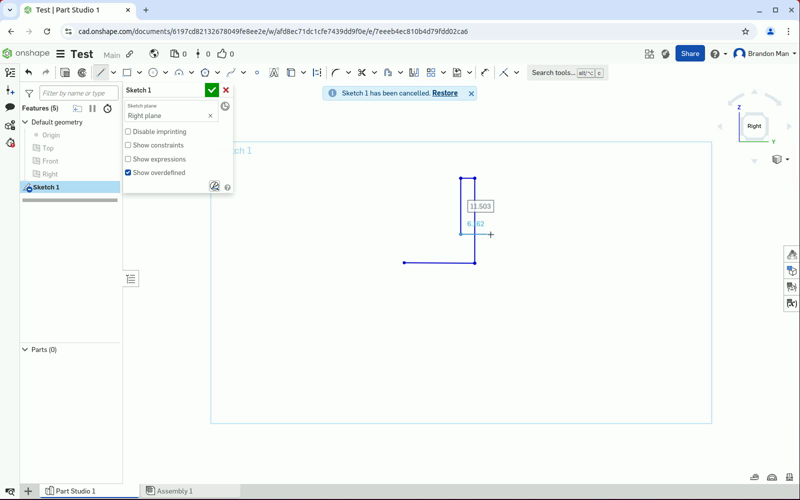
mouse_move(404, 234)
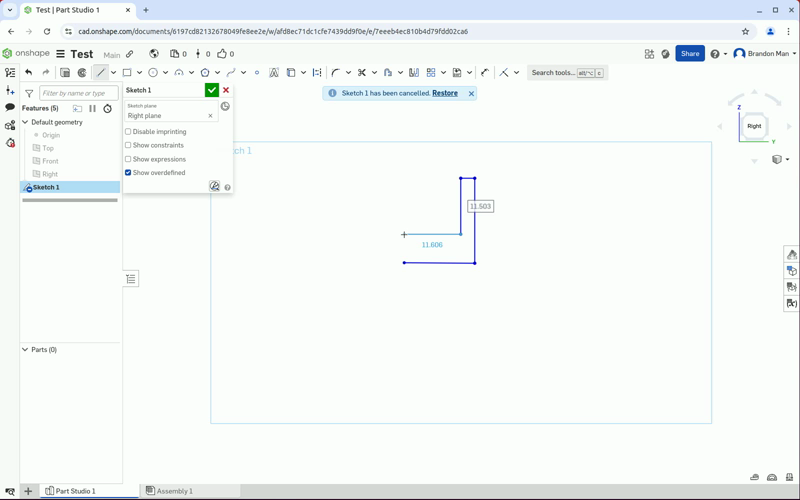
click(404, 234)
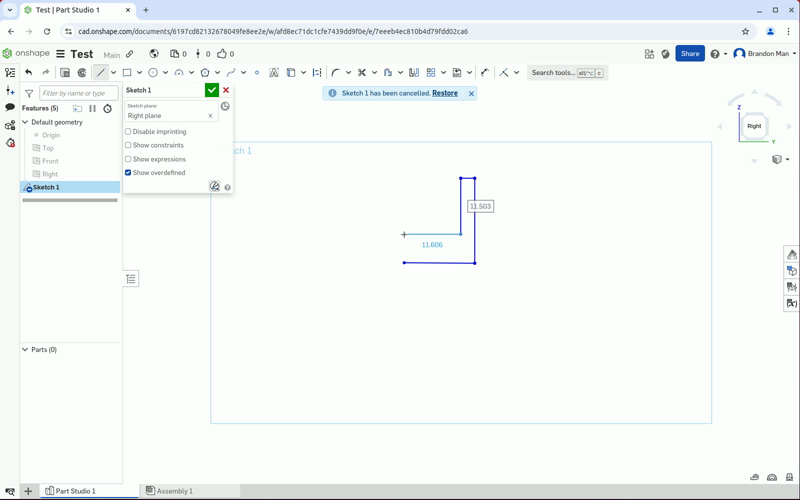
key_up(shift)
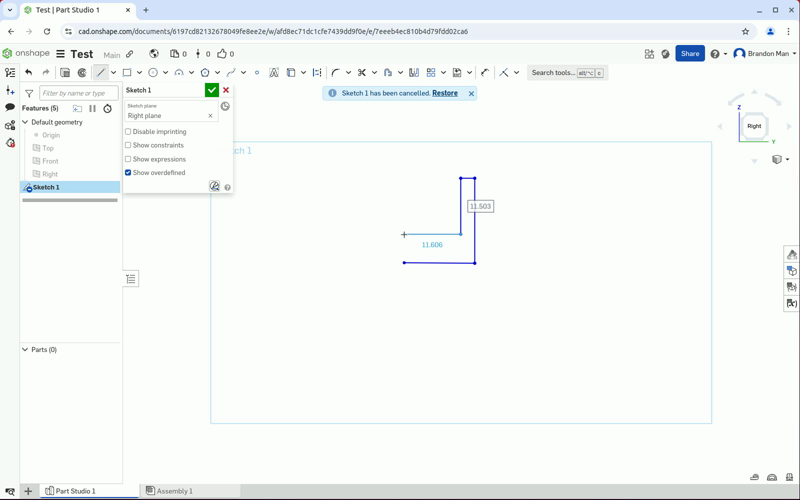
mouse_move(434, 234)
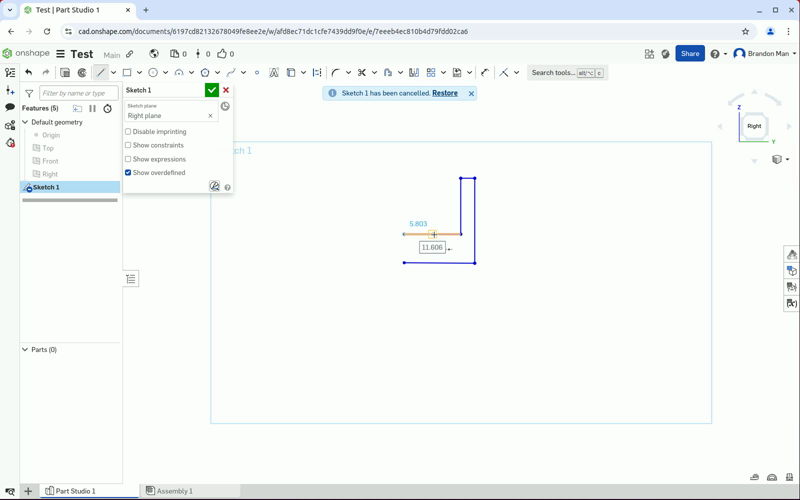
key_down(shift)
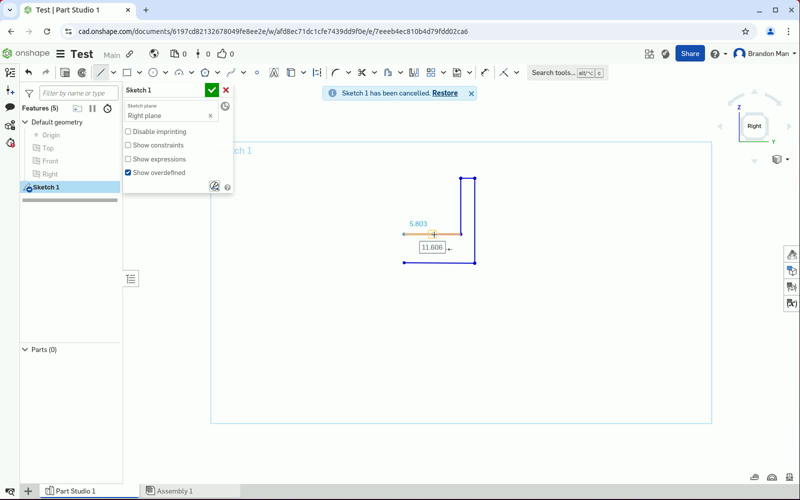
mouse_move(404, 262)
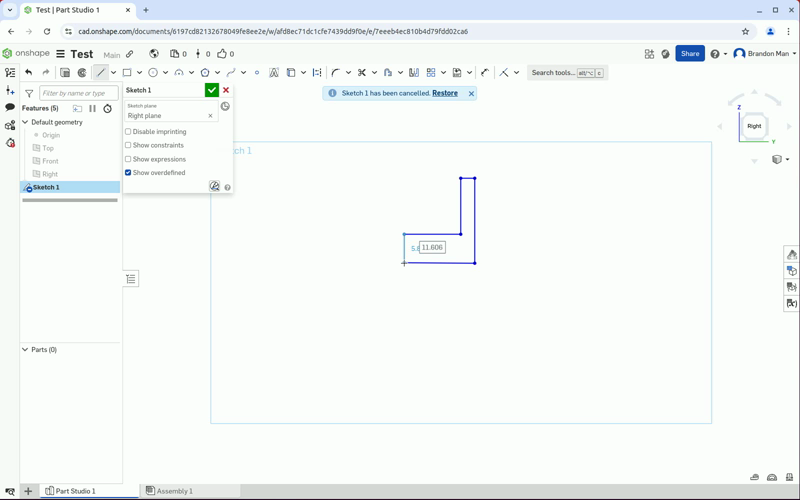
key_up(shift)
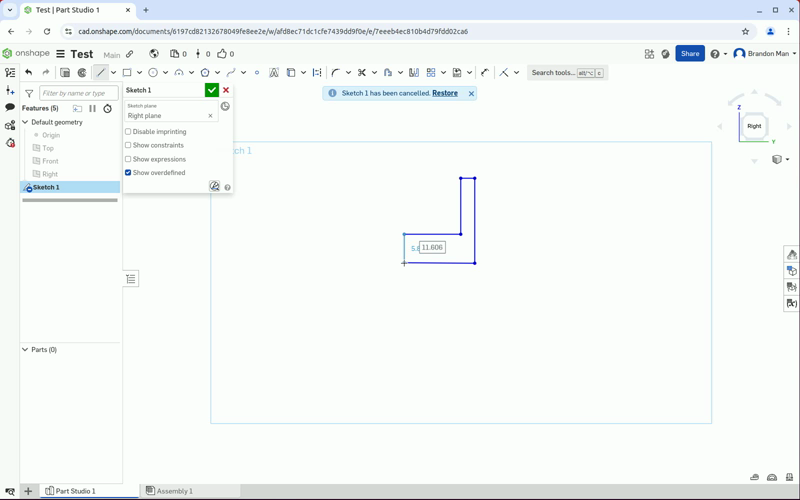
click(404, 262)
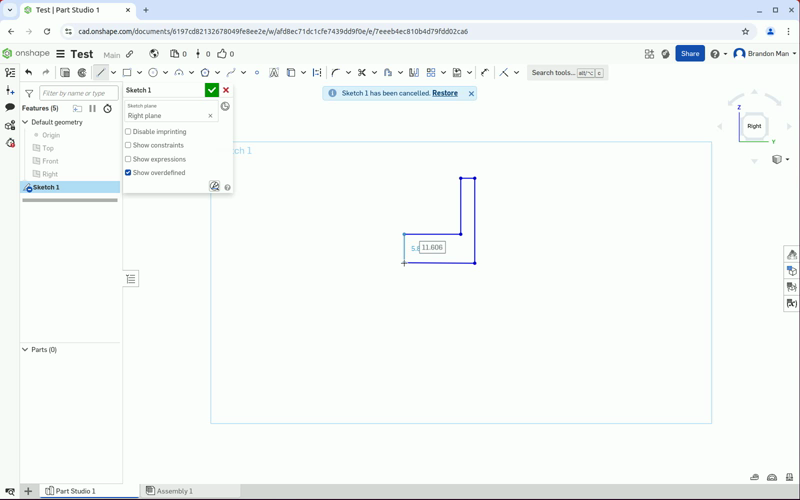
key(esc)
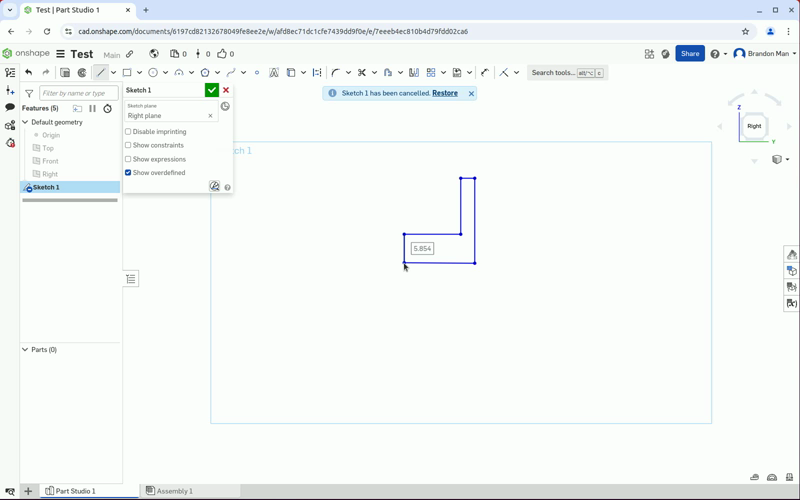
mouse_move(469, 195)
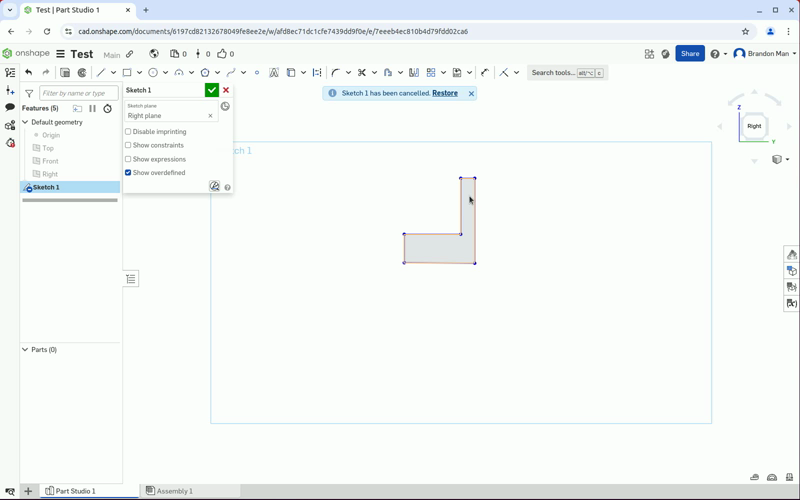
click(469, 195)
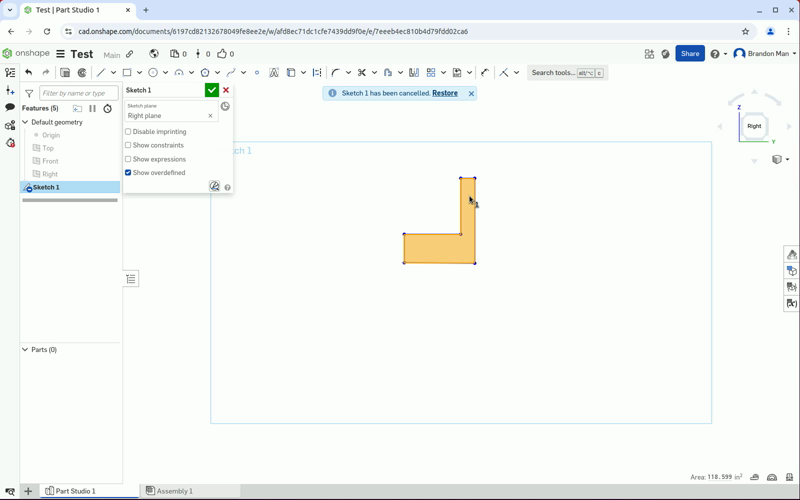
mouse_move(73, 352)
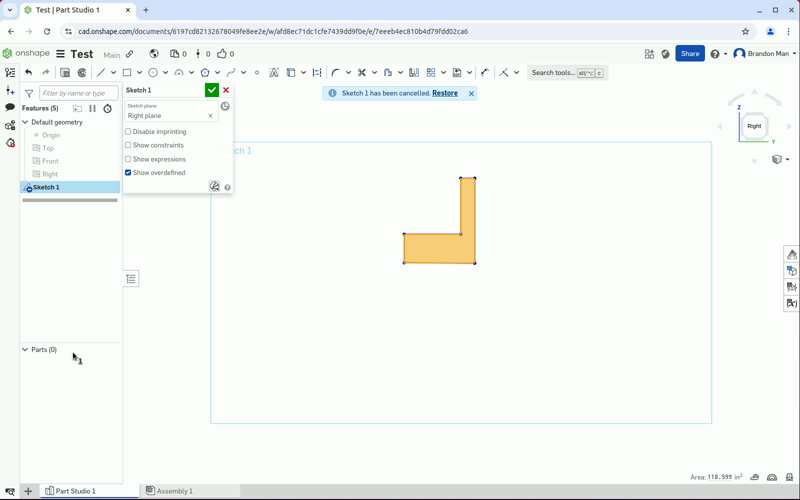
key(shift+y)
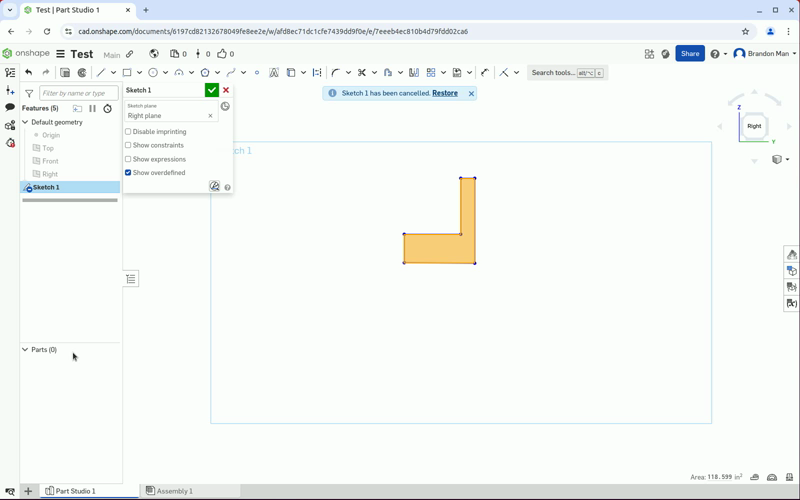
key(shift+e)
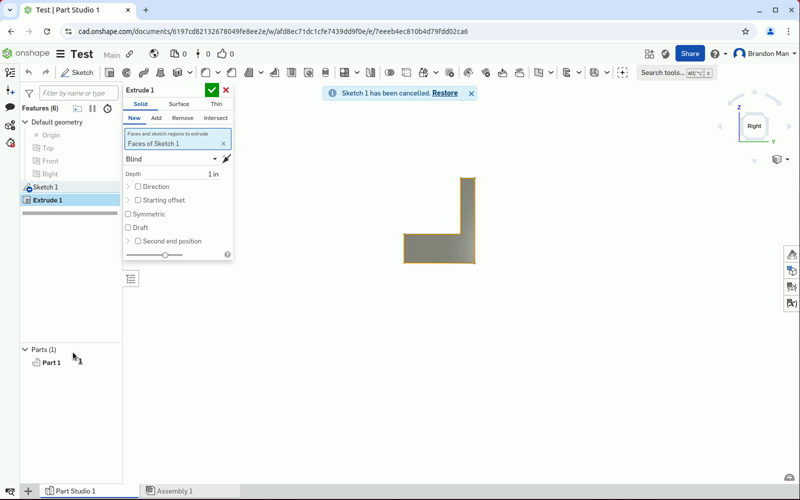
mouse_move(143, 106)
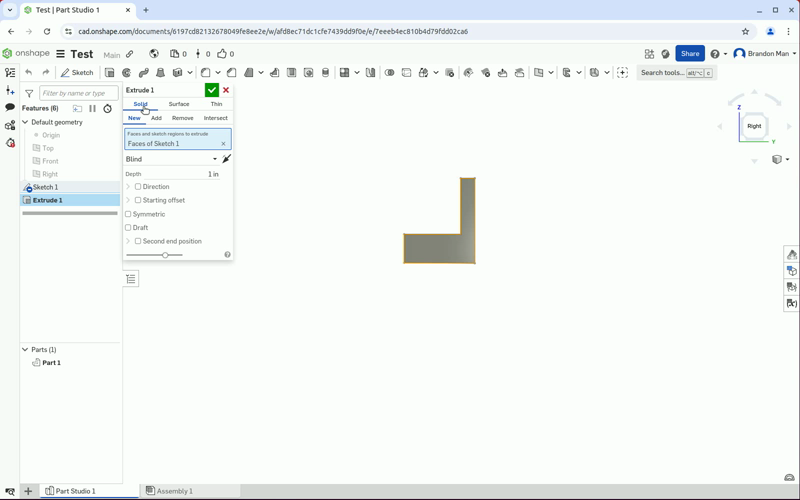
click(143, 106)
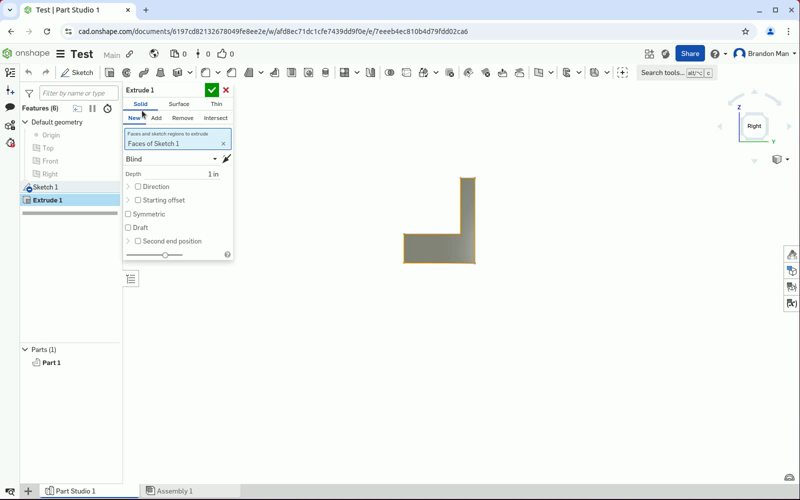
mouse_move(137, 120)
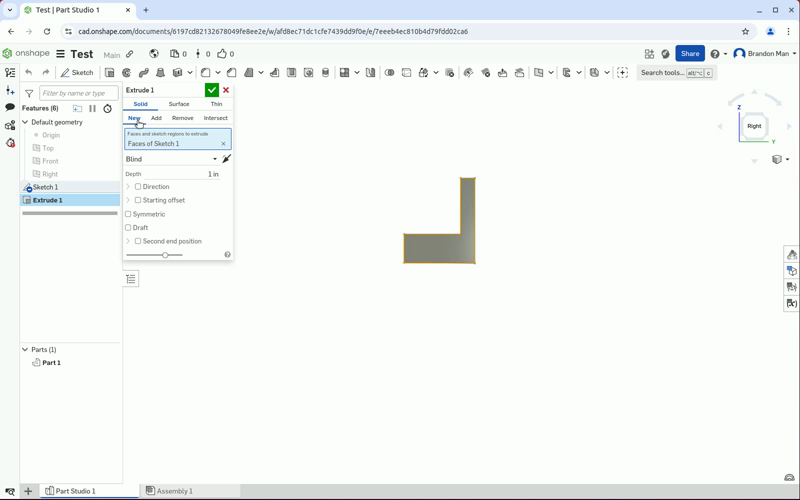
click(137, 120)
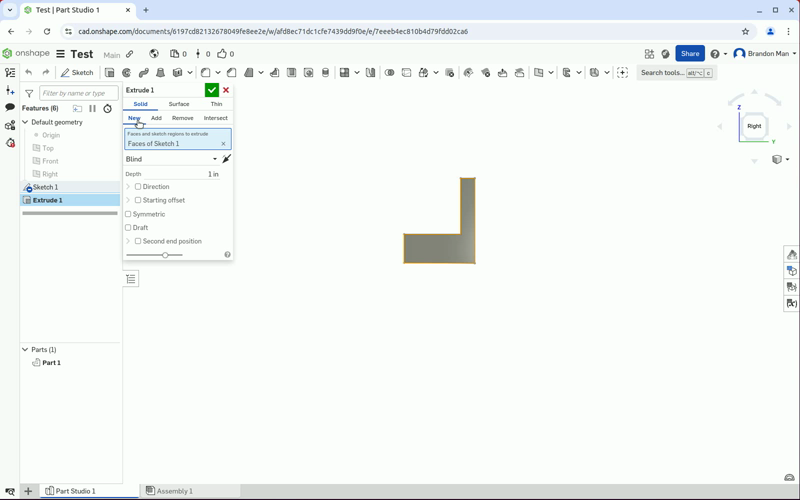
key(tab, 4)
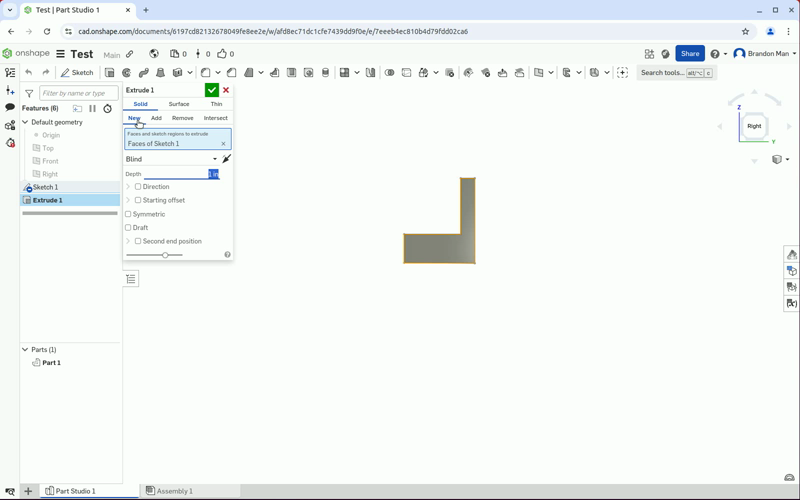
text(23.108)
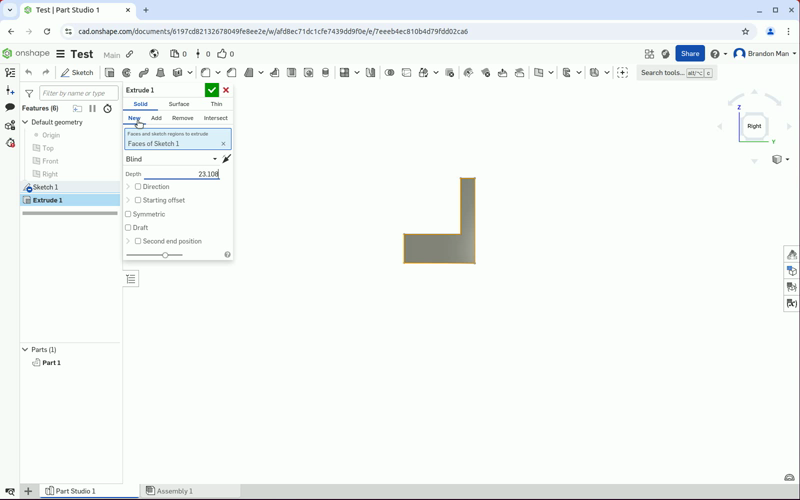
key(enter)
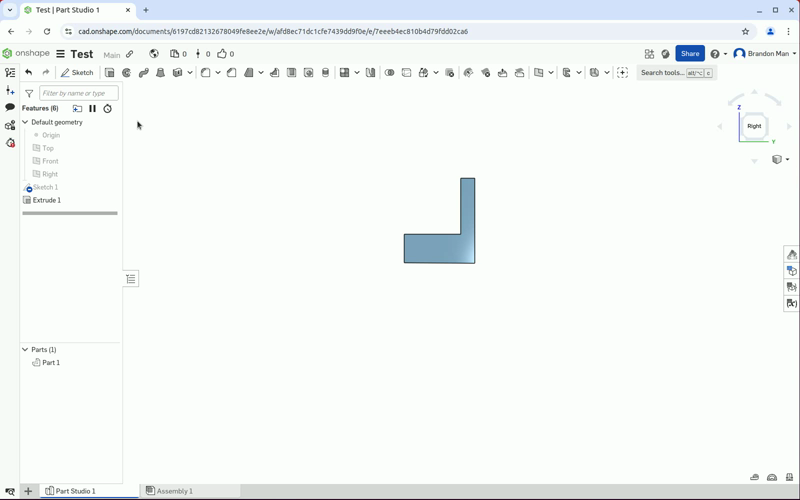
key(shift+h)
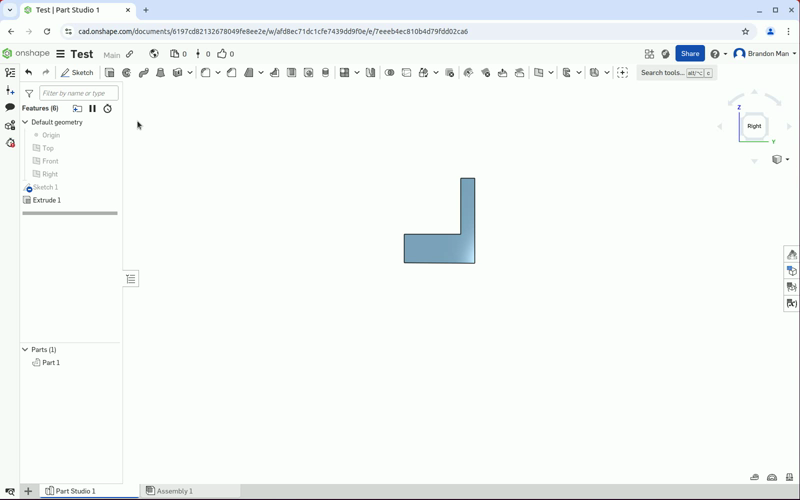
key(shift+h)
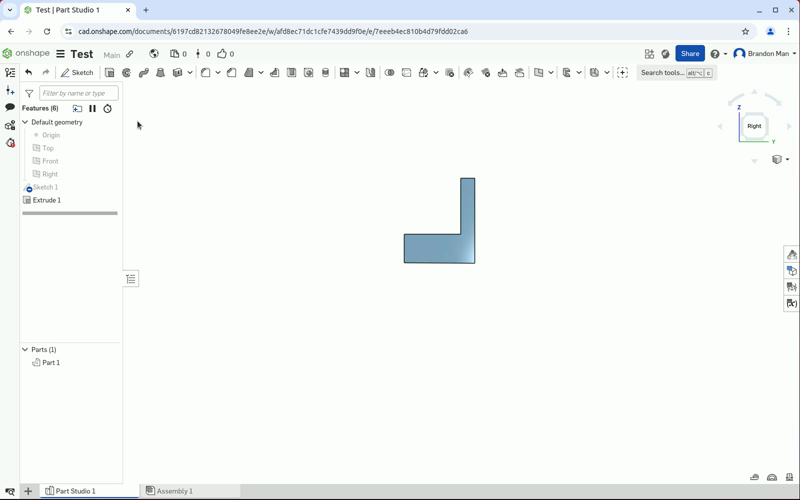
mouse_move(73, 189)
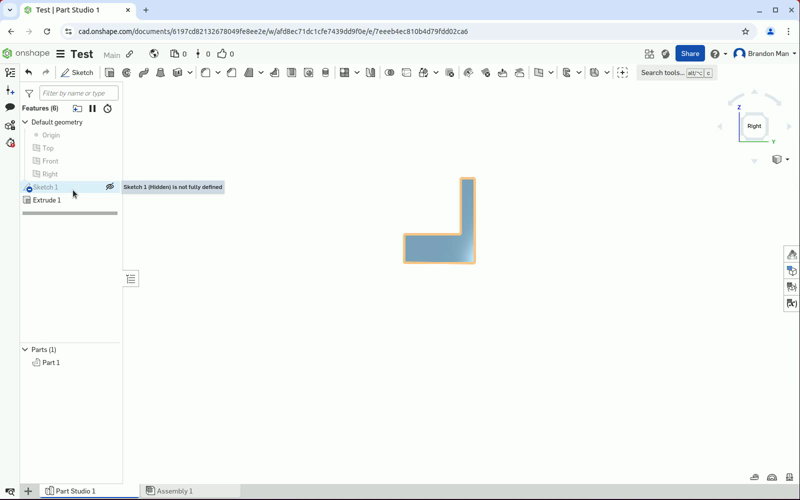
click(73, 189)
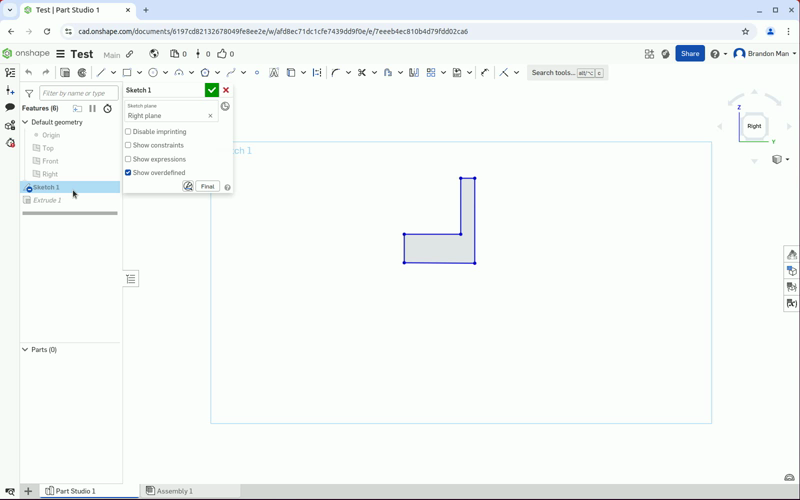
mouse_move(229, 92)
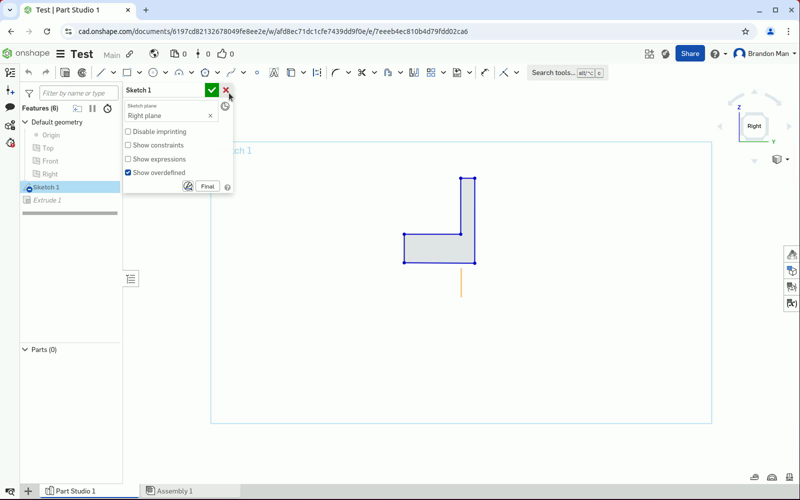
click(229, 92)
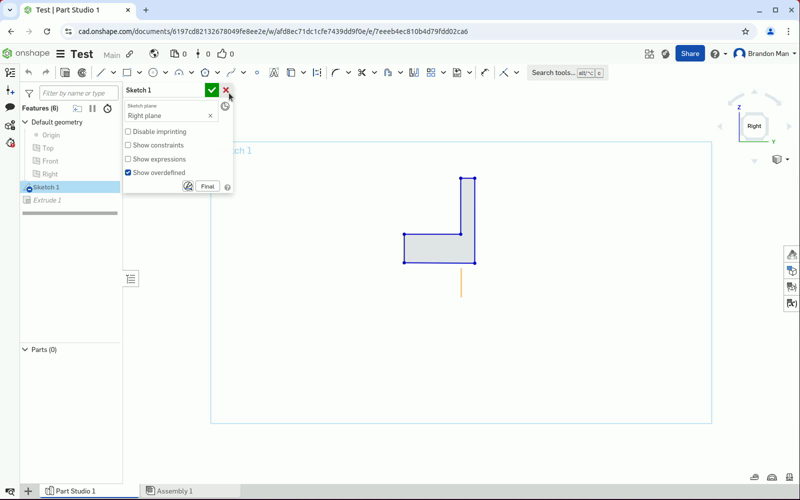
key(shift+s)
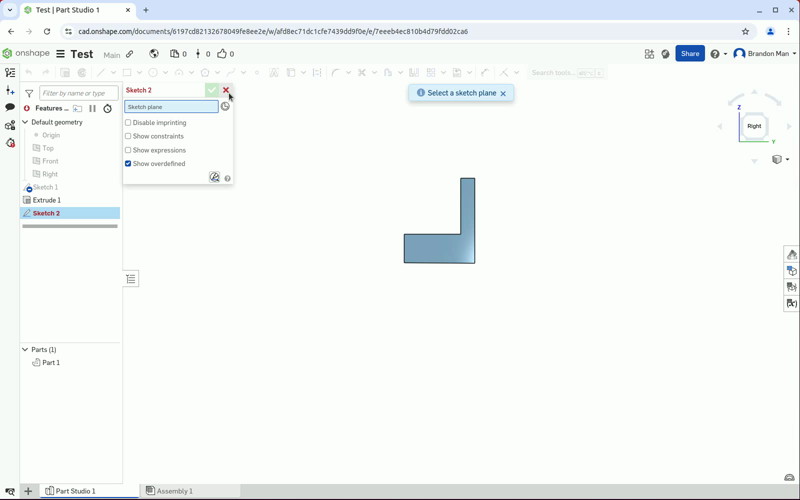
mouse_move(73, 176)
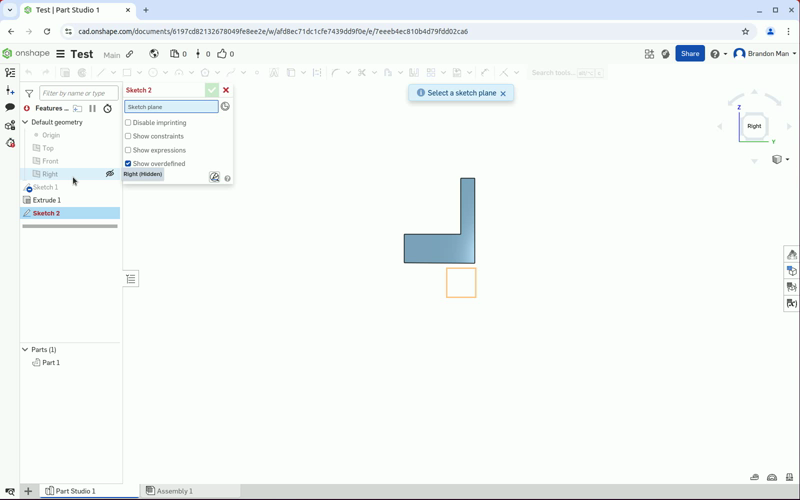
click(73, 176)
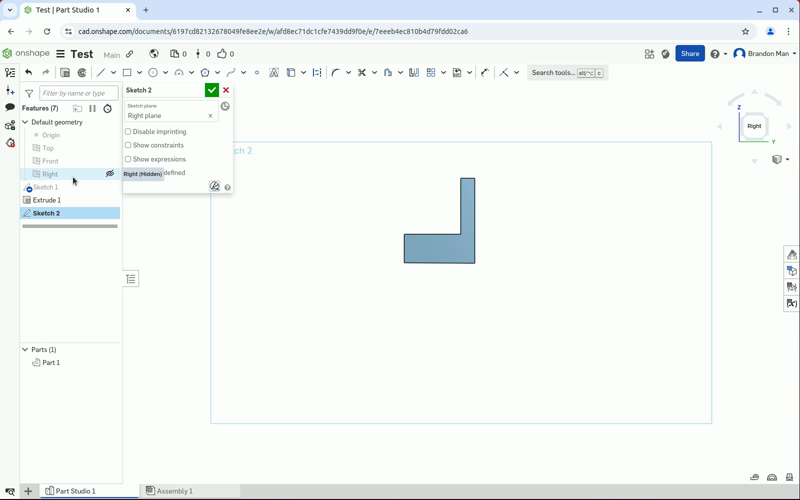
mouse_move(73, 352)
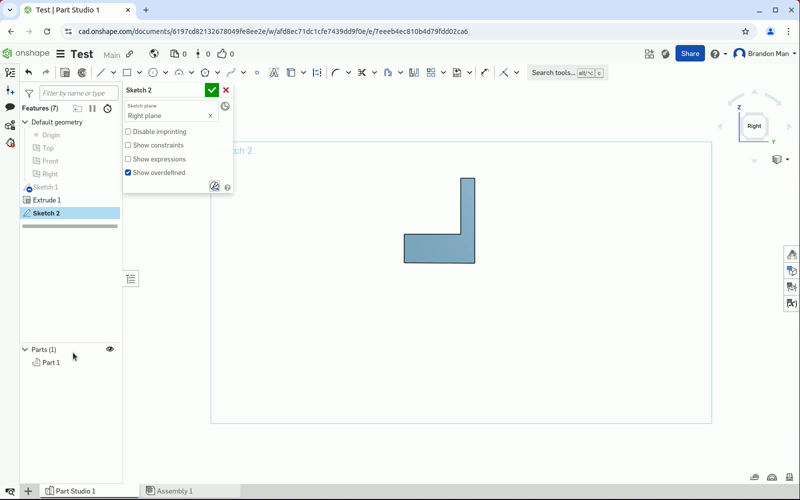
key(y)
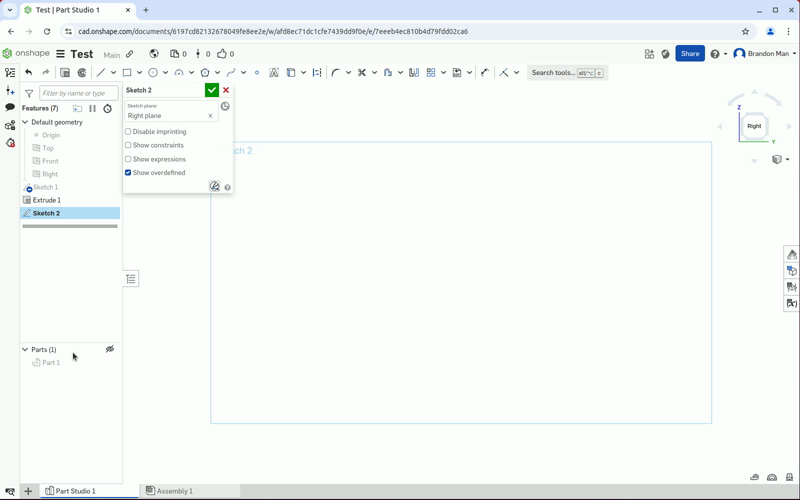
key(l)
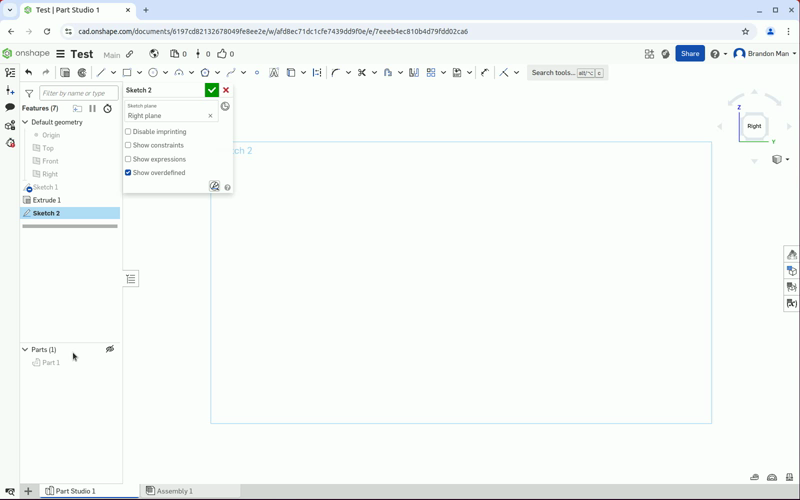
key_down(shift)
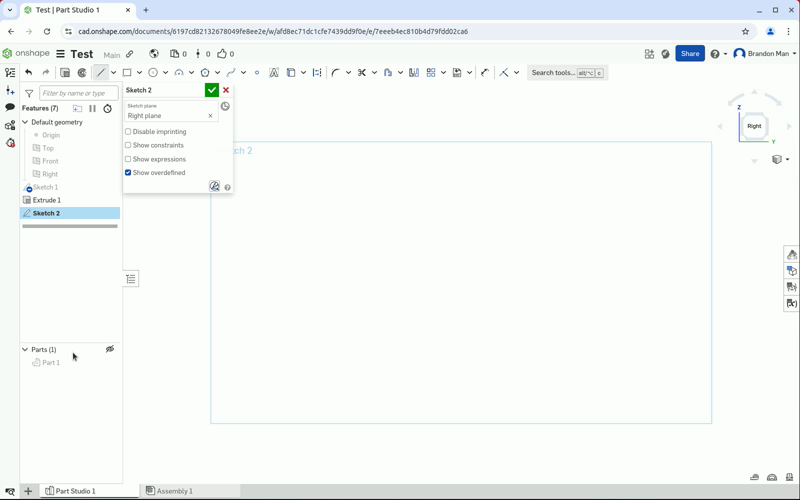
mouse_move(404, 234)
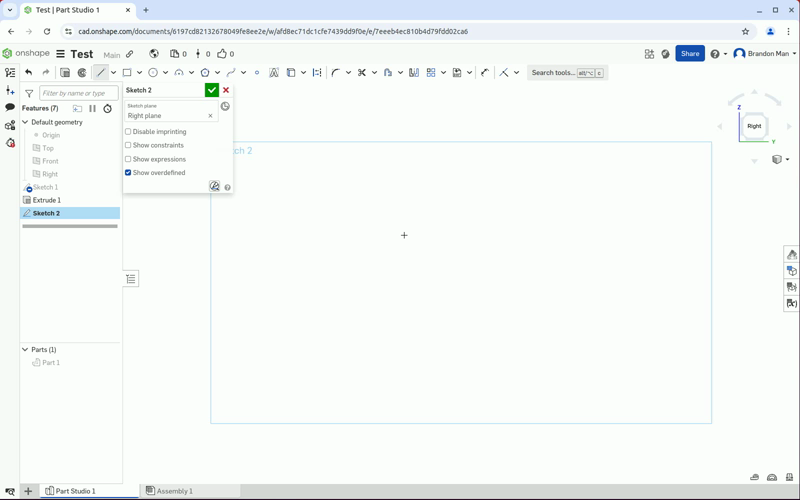
click(404, 234)
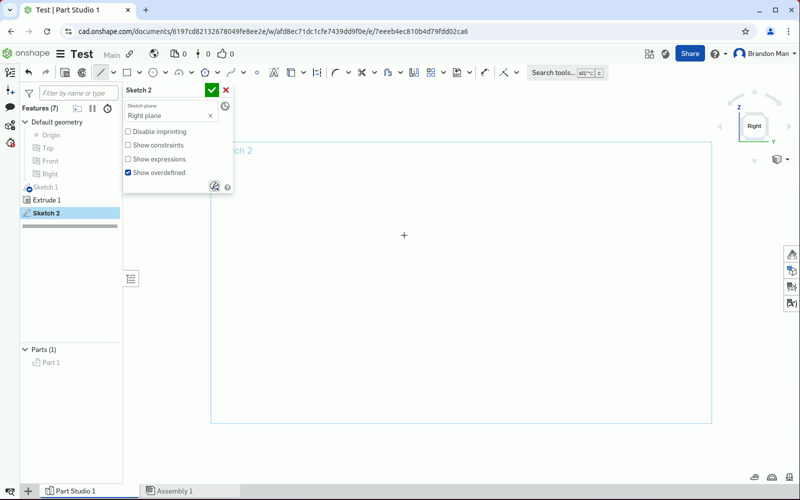
key_up(shift)
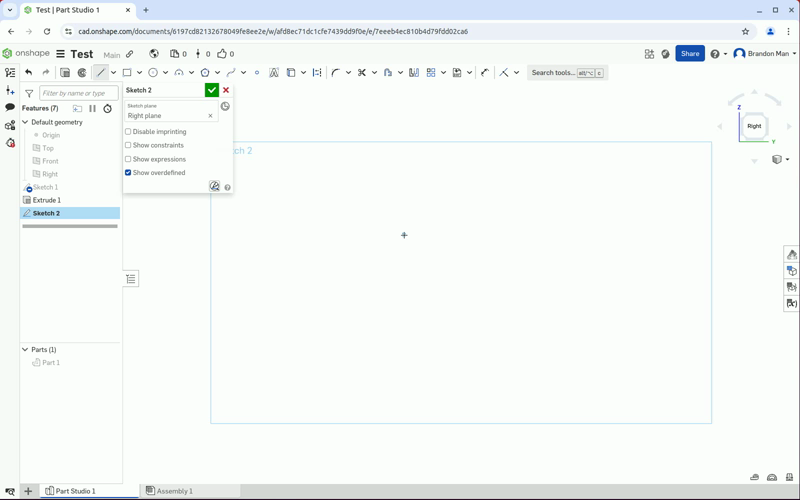
key_down(shift)
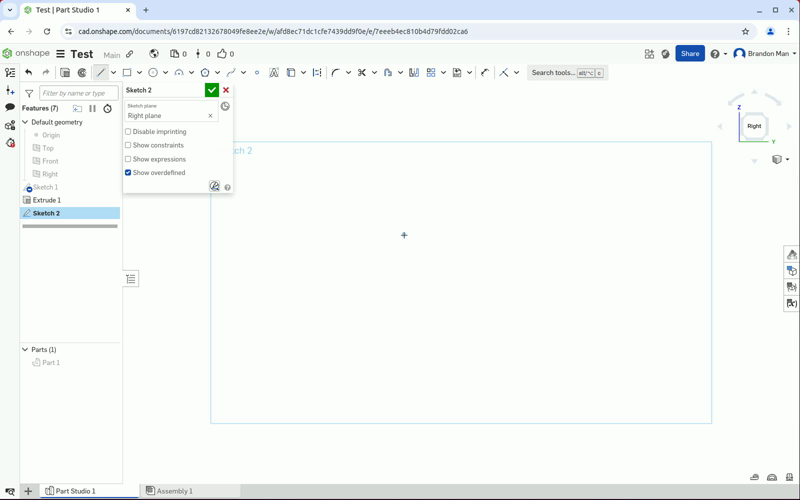
mouse_move(434, 234)
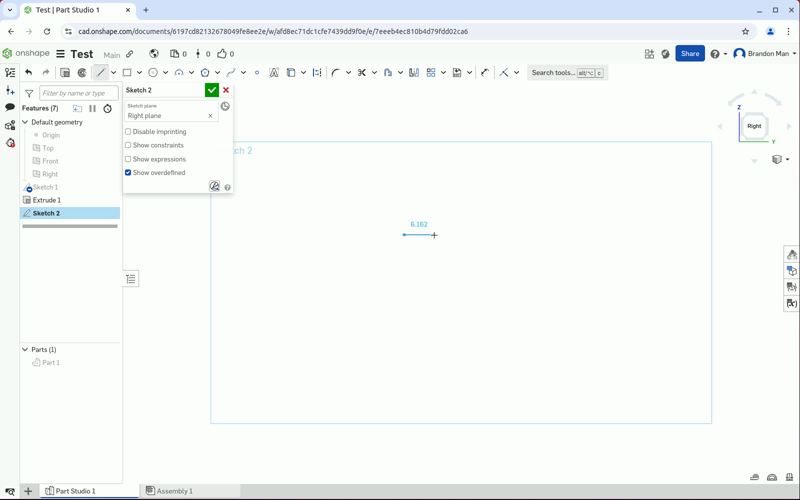
mouse_move(461, 234)
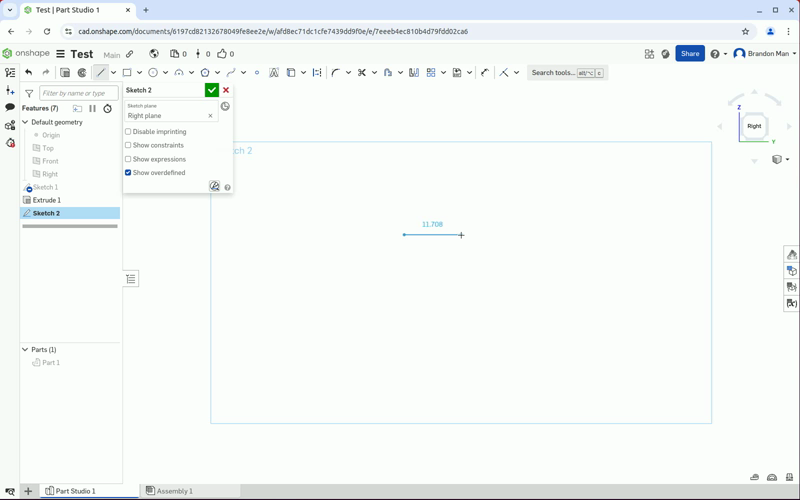
click(461, 234)
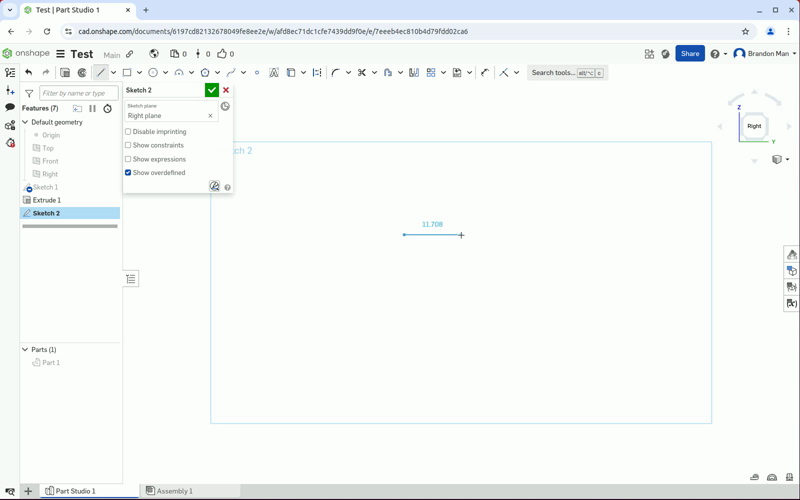
key_up(shift)
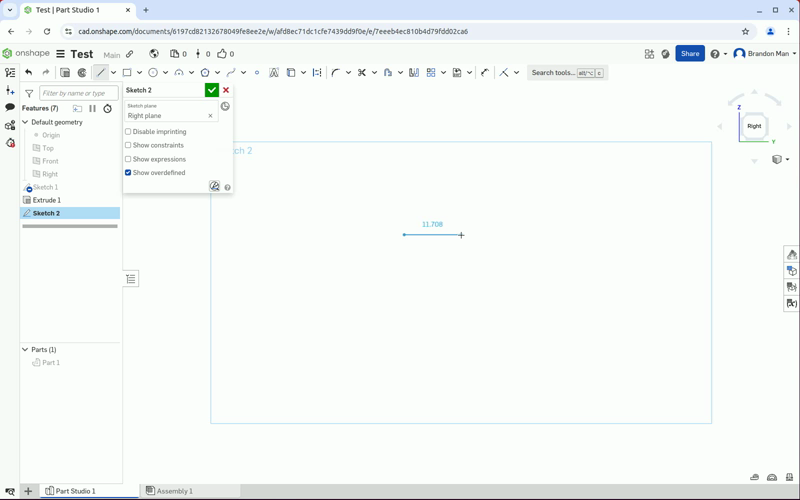
key_down(shift)
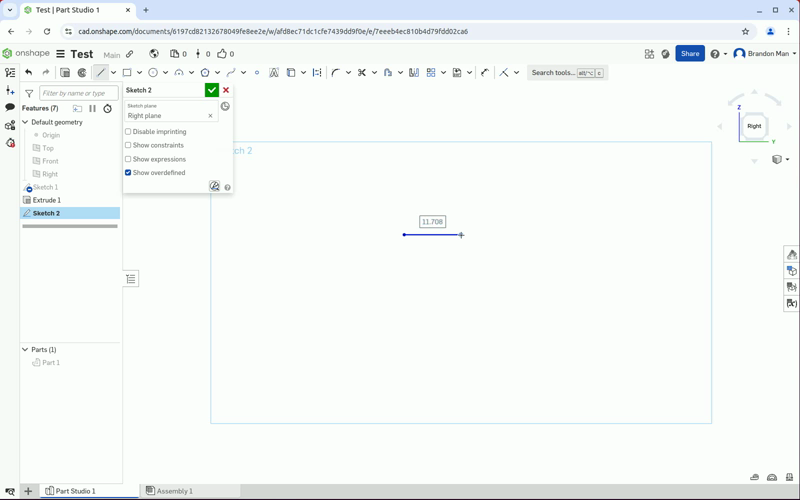
mouse_move(491, 234)
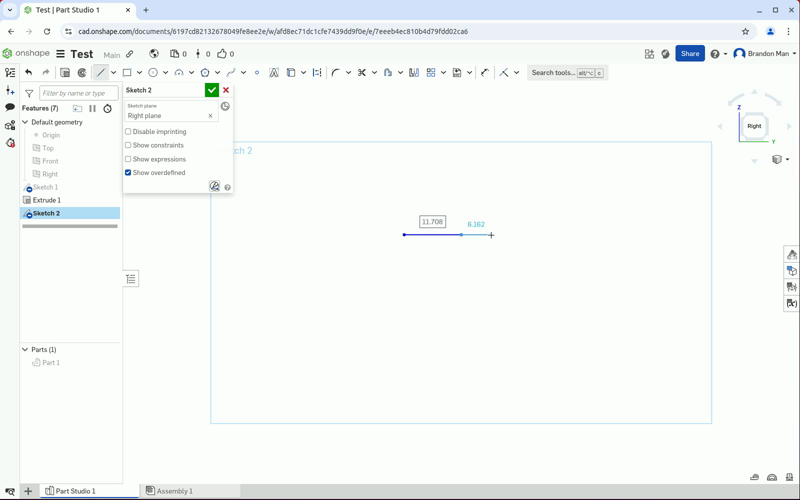
mouse_move(461, 178)
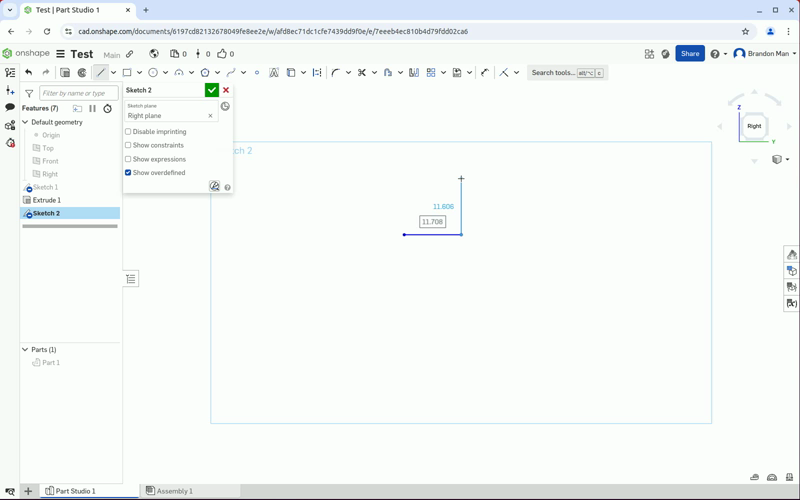
click(461, 178)
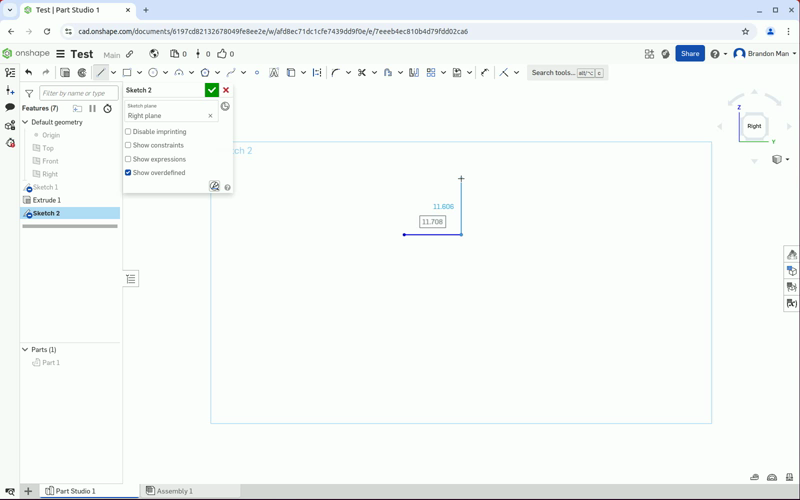
key_up(shift)
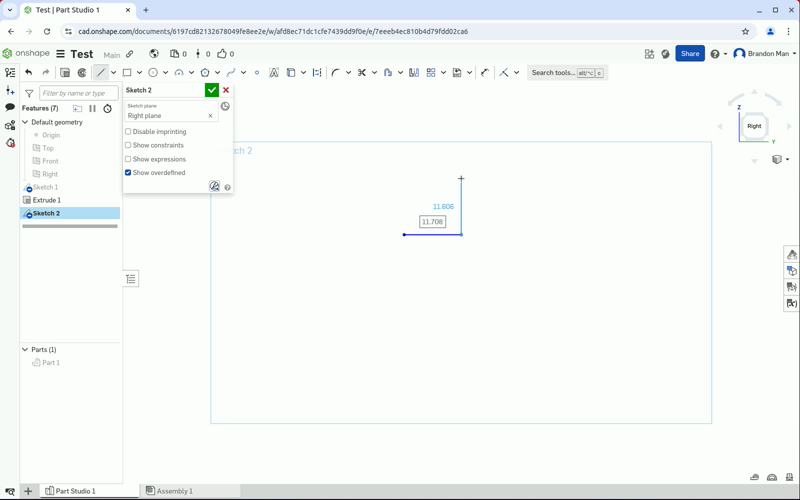
key(esc)
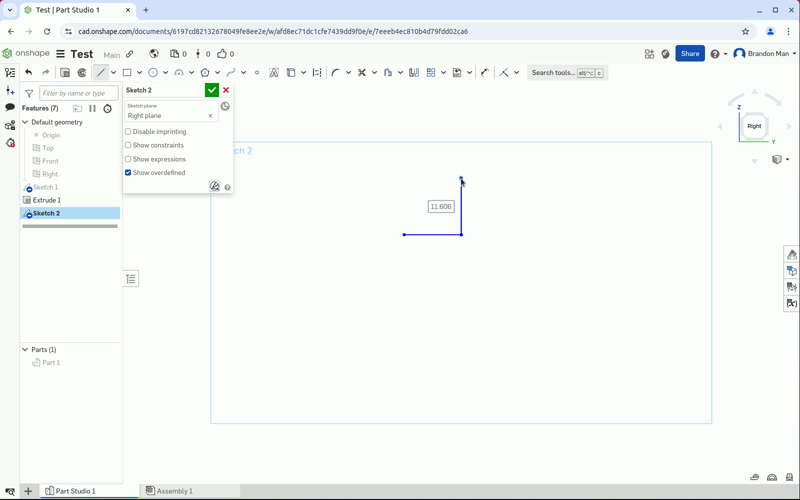
key(a)
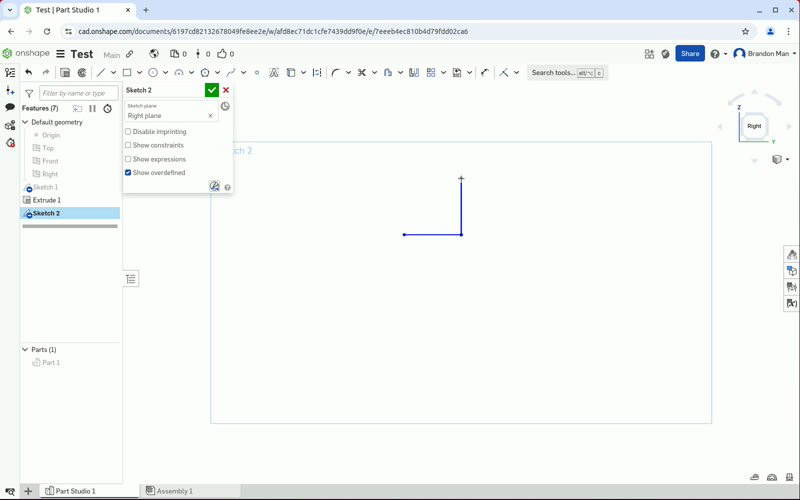
mouse_move(461, 178)
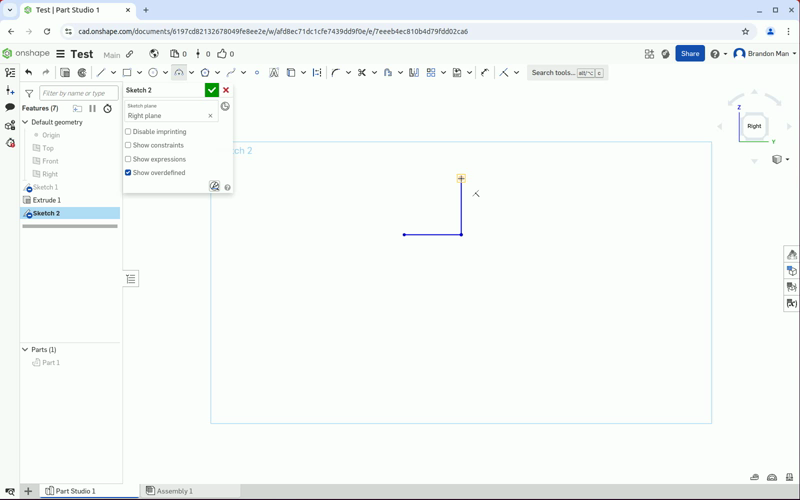
click(461, 178)
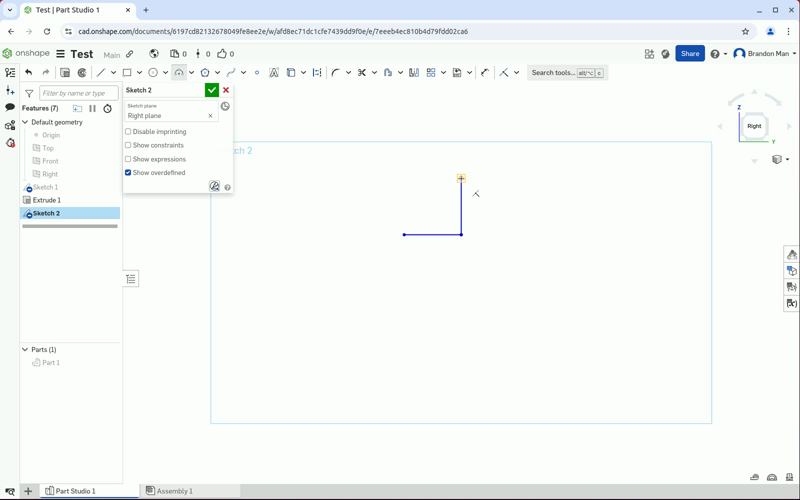
mouse_move(404, 234)
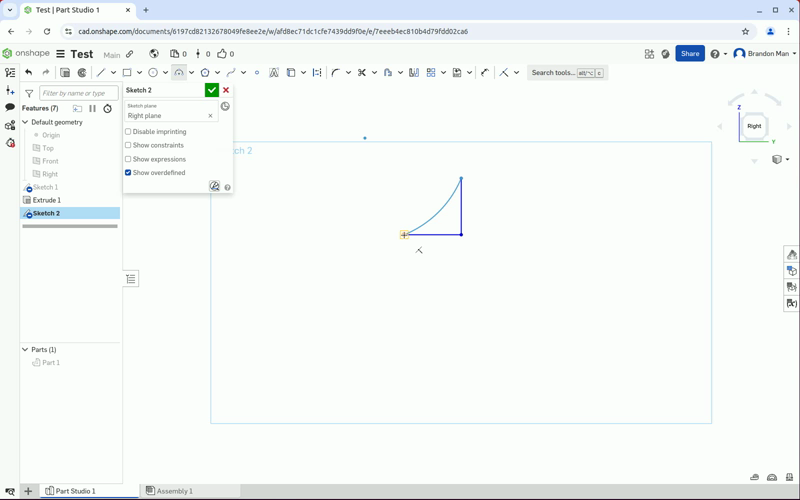
click(404, 234)
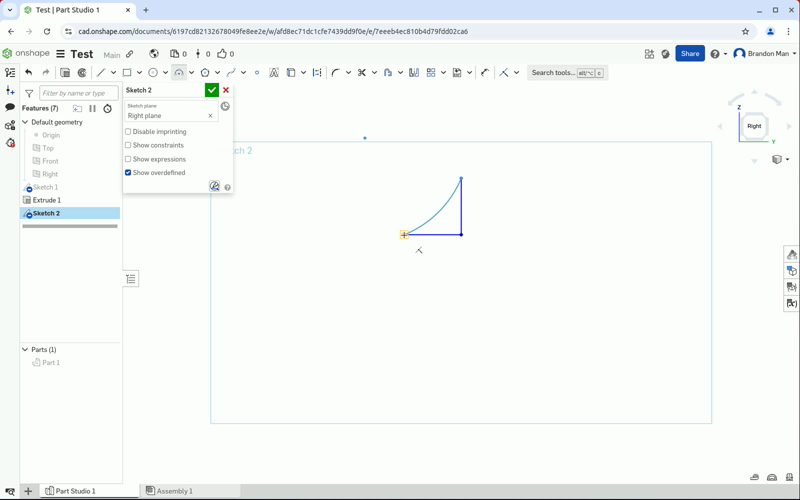
key_down(shift)
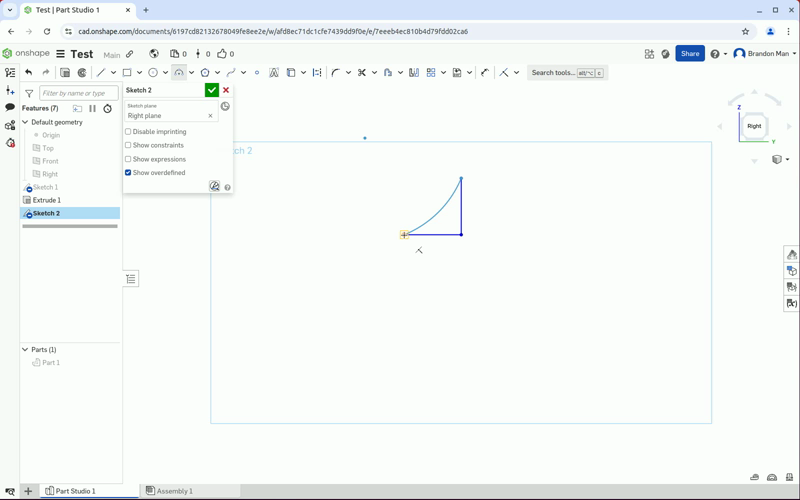
mouse_move(444, 218)
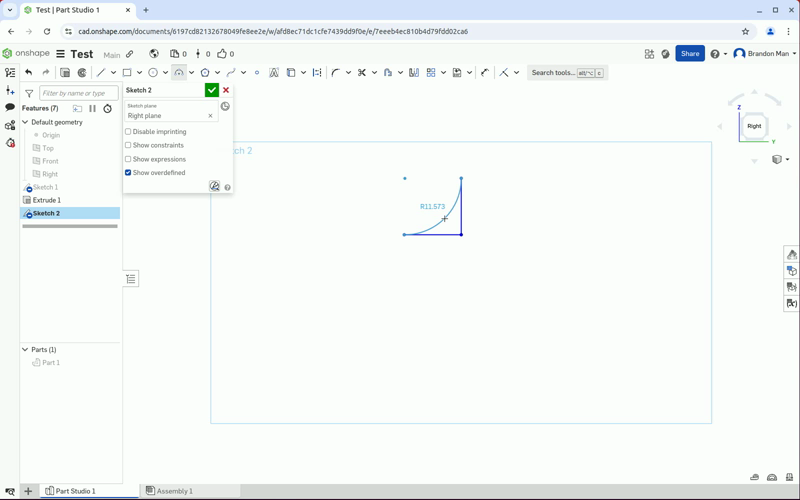
click(444, 218)
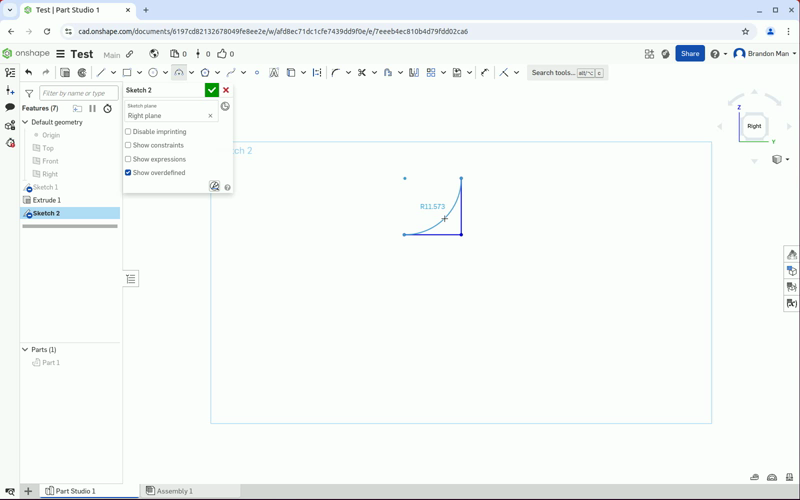
key_up(shift)
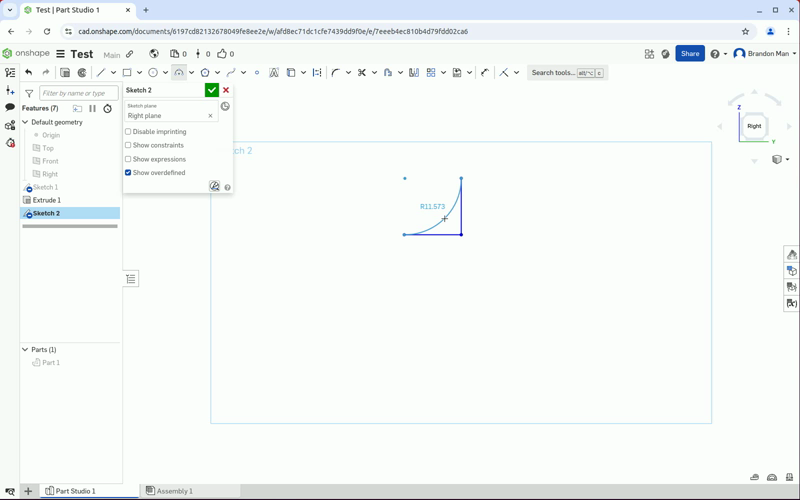
key(esc)
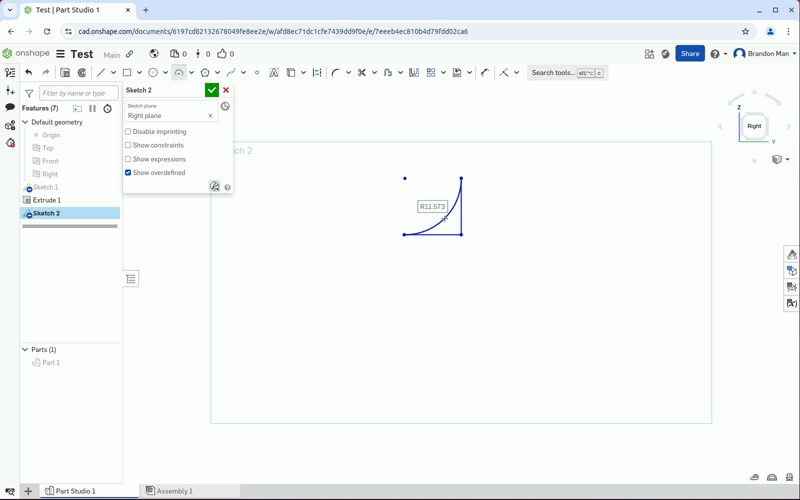
mouse_move(456, 215)
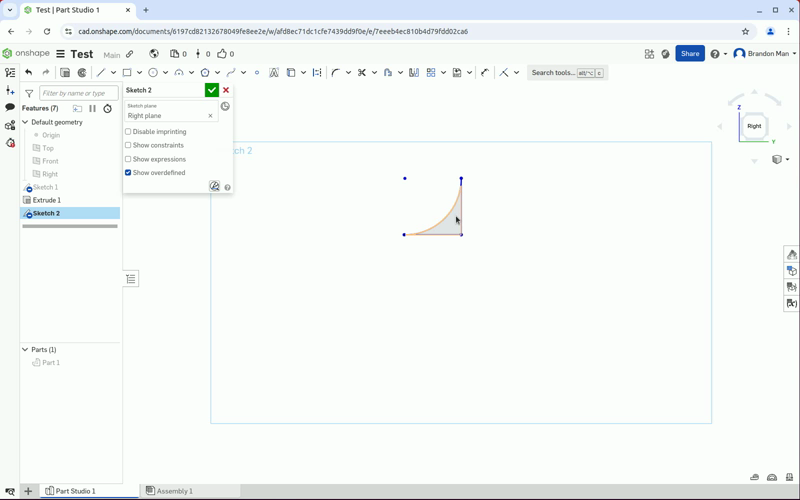
scroll(6)
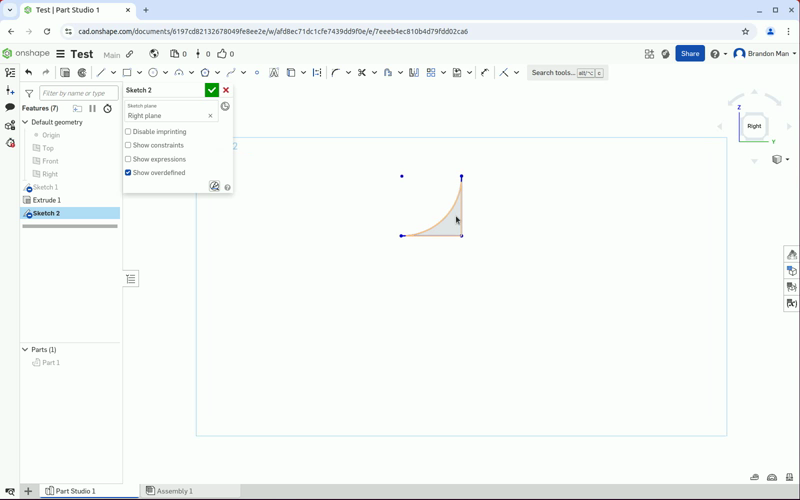
scroll(6)
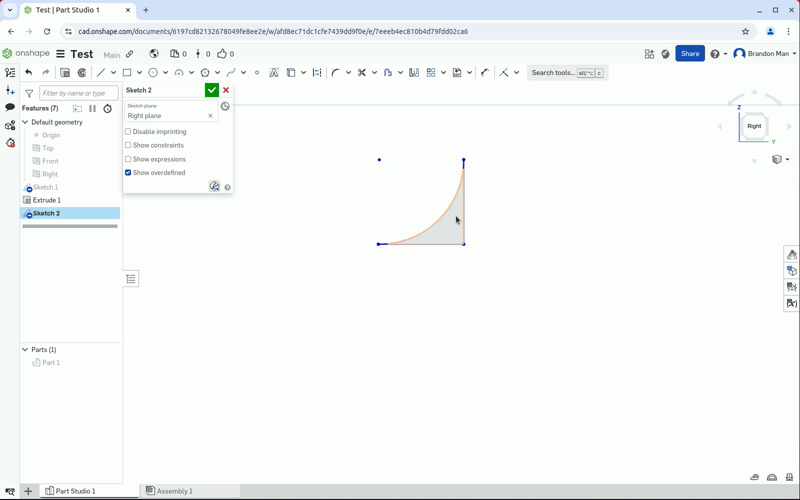
scroll(6)
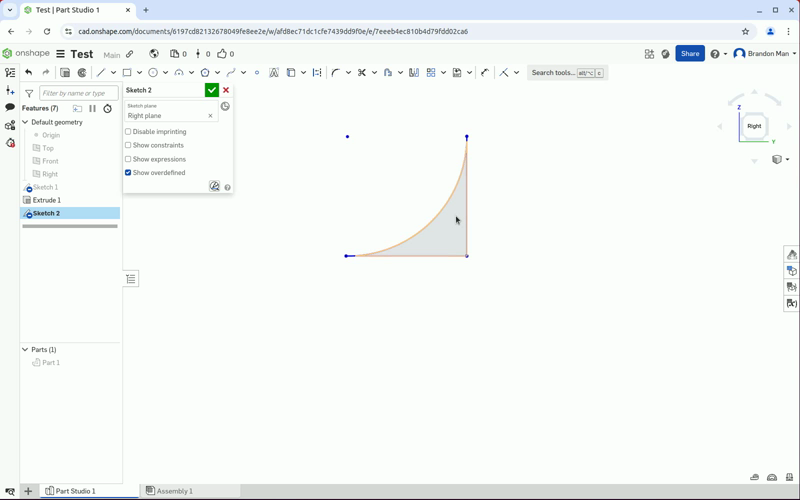
scroll(6)
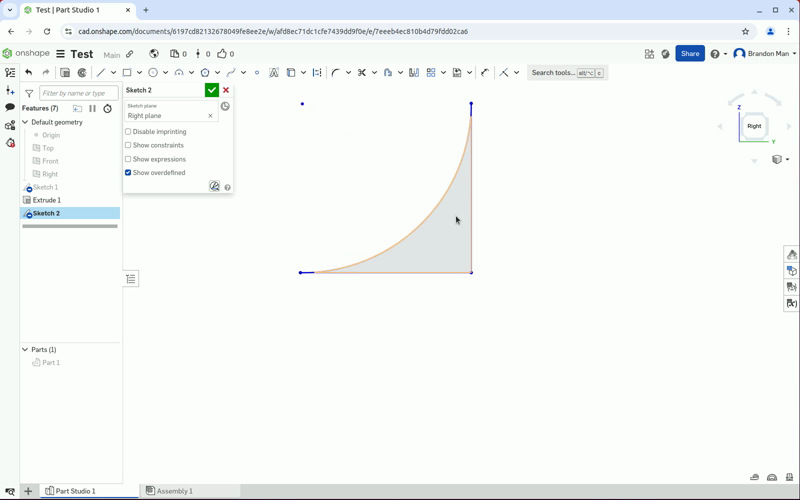
scroll(6)
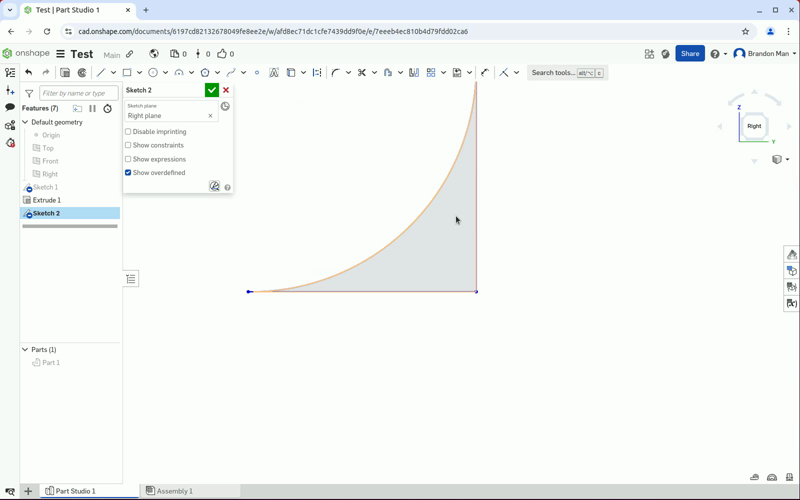
scroll(6)
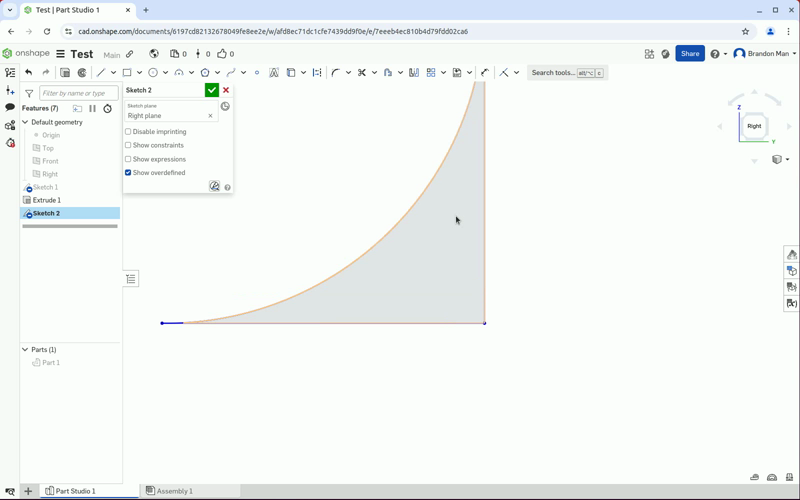
scroll(6)
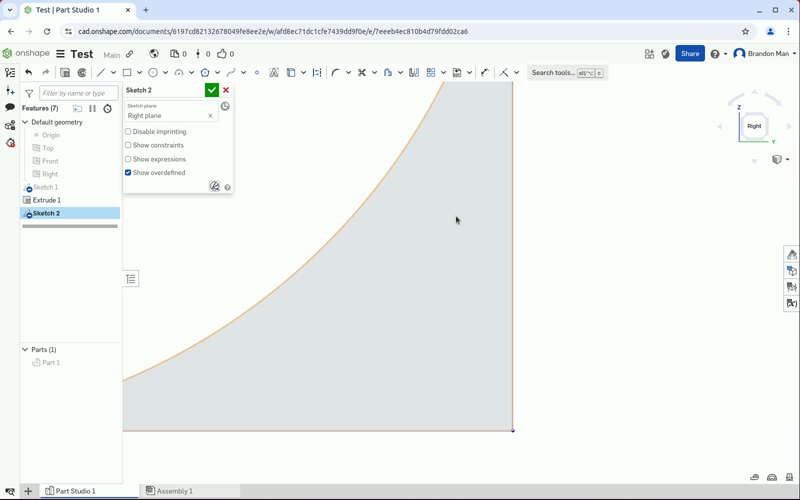
click(456, 215)
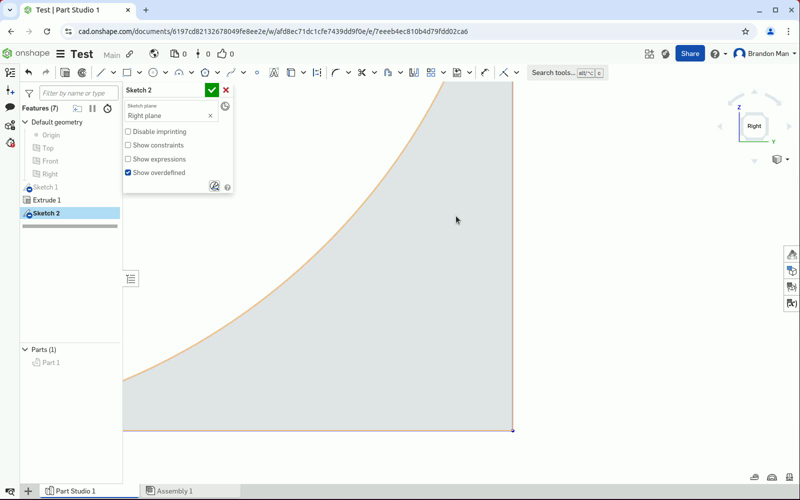
scroll(-6)
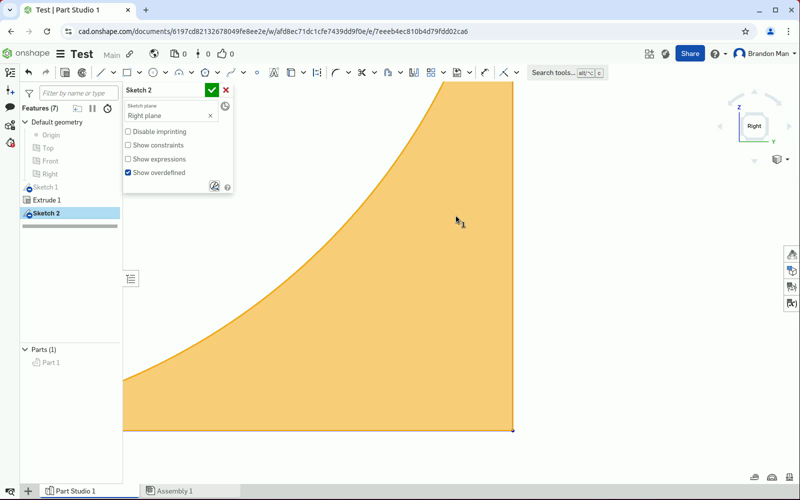
scroll(-6)
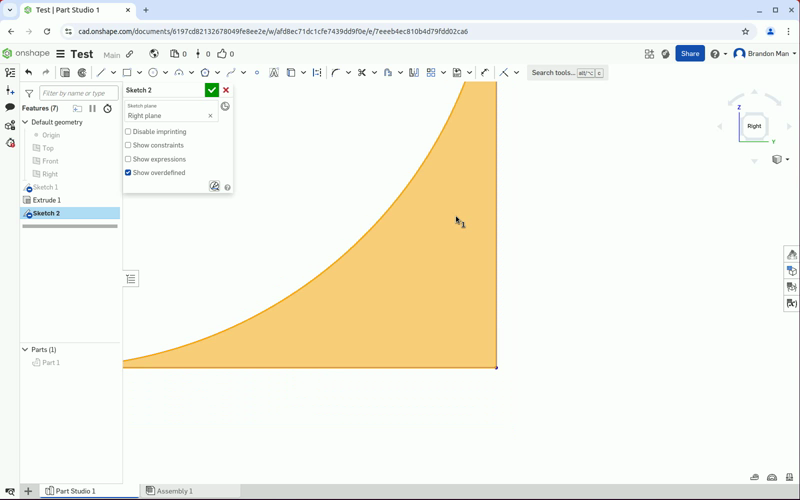
scroll(-6)
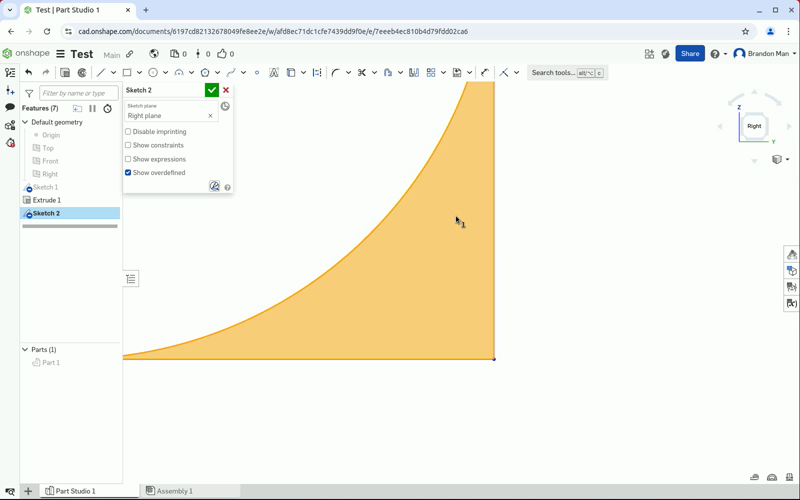
scroll(-6)
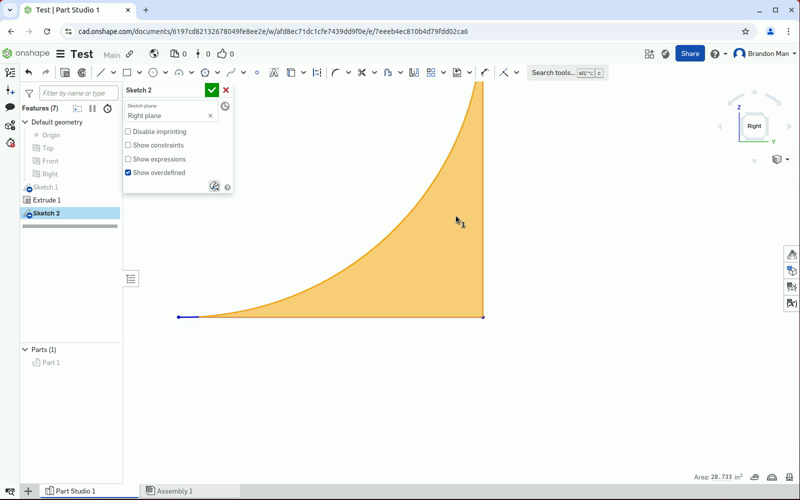
scroll(-6)
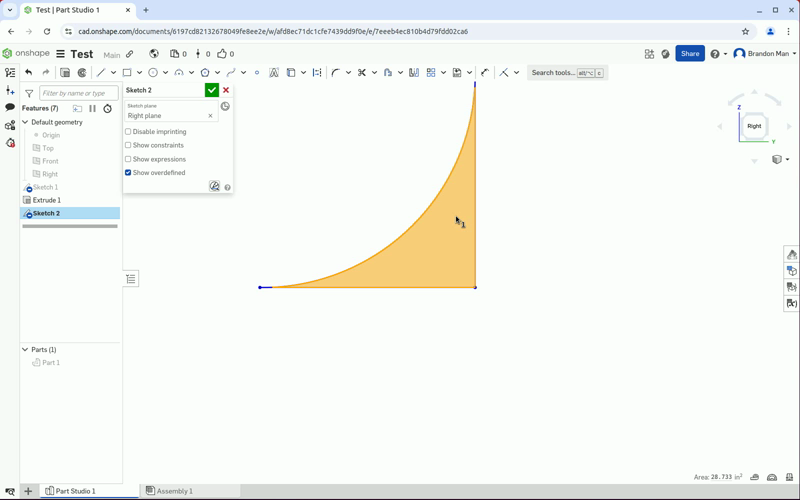
scroll(-6)
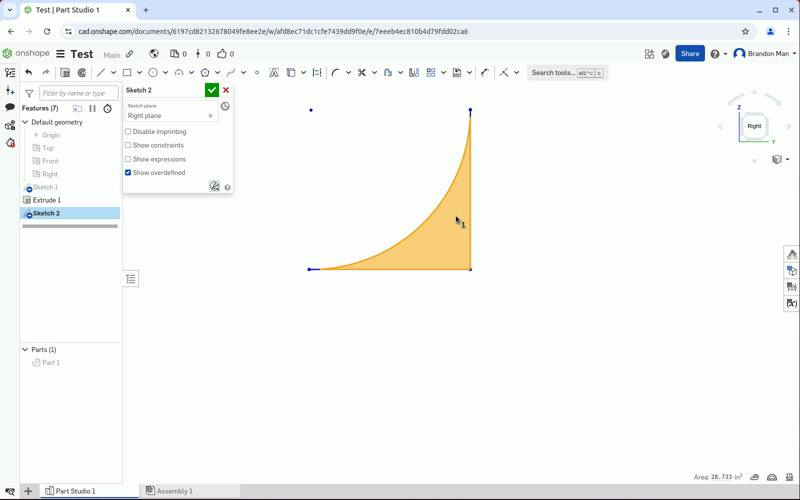
scroll(-6)
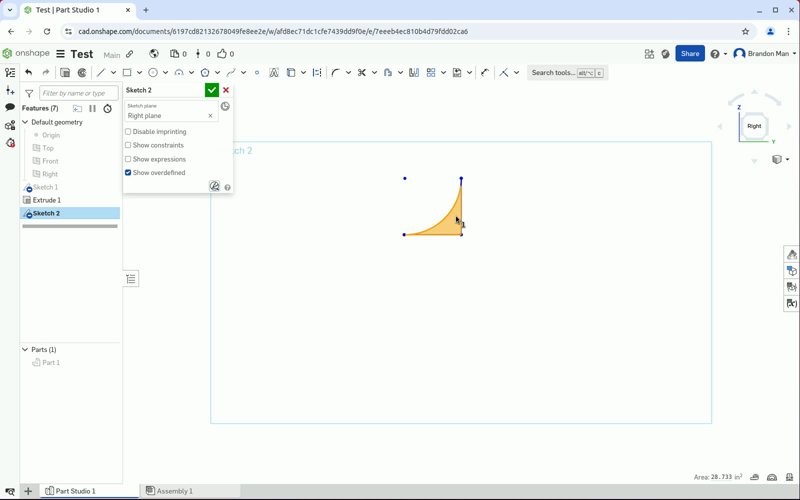
mouse_move(73, 352)
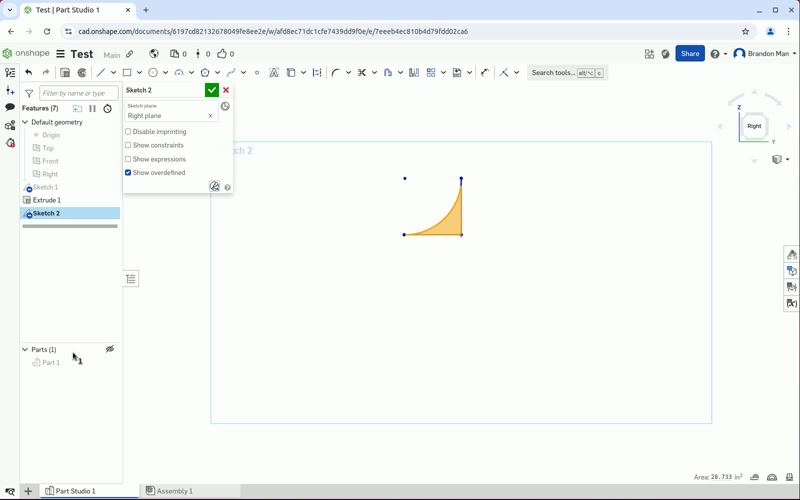
key(shift+y)
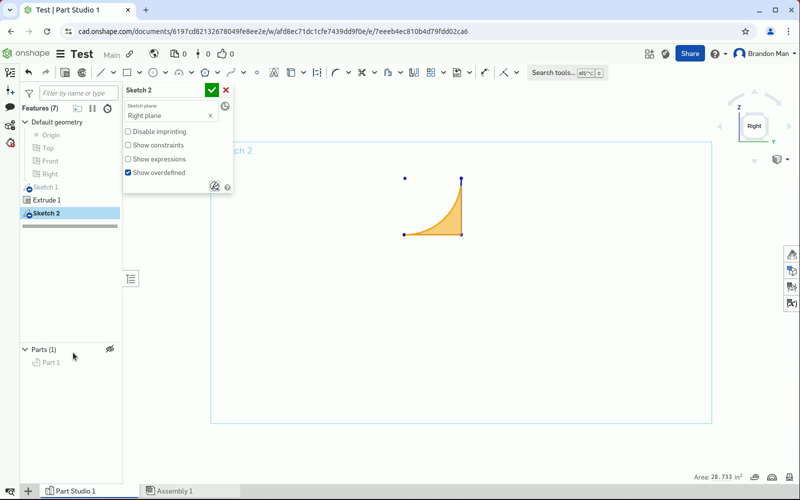
key(shift+e)
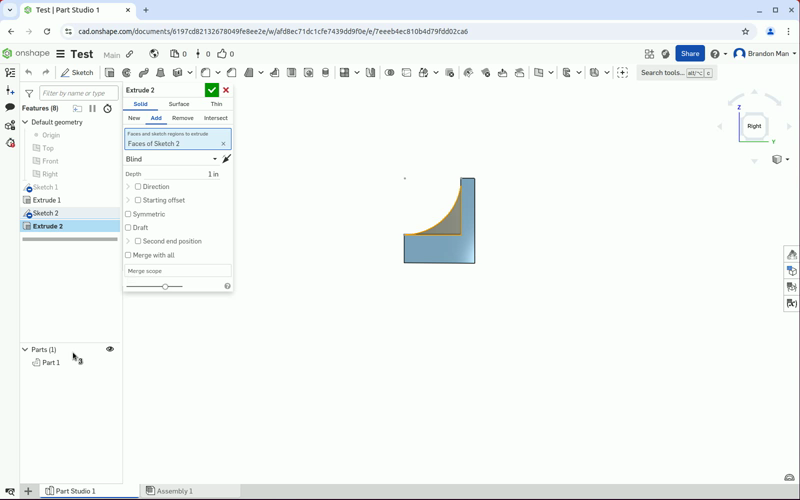
mouse_move(143, 106)
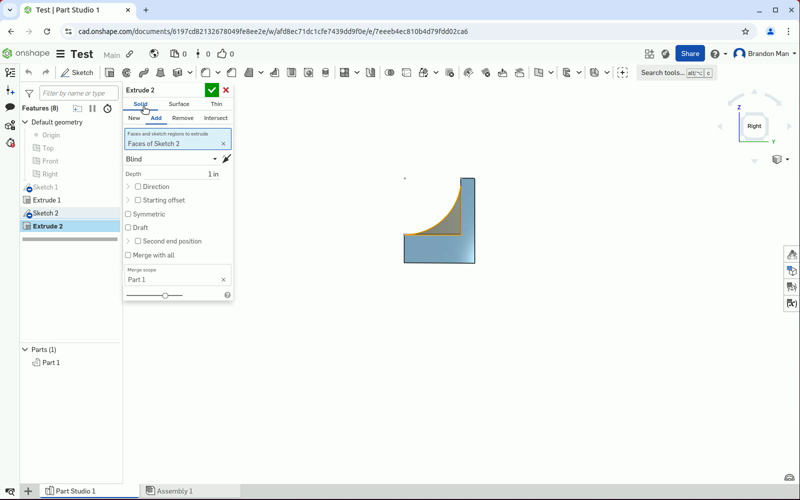
click(143, 106)
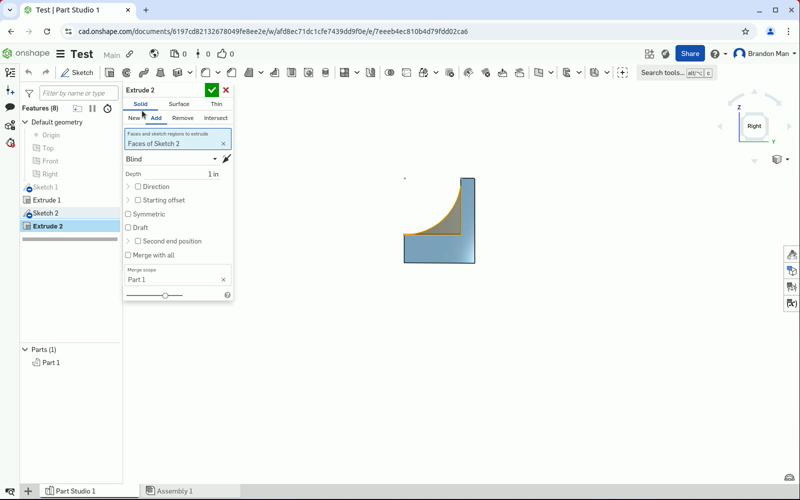
mouse_move(137, 120)
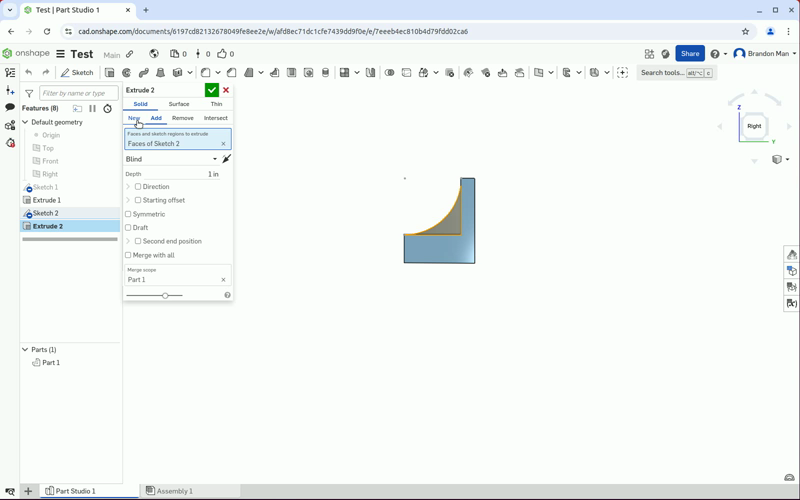
click(137, 120)
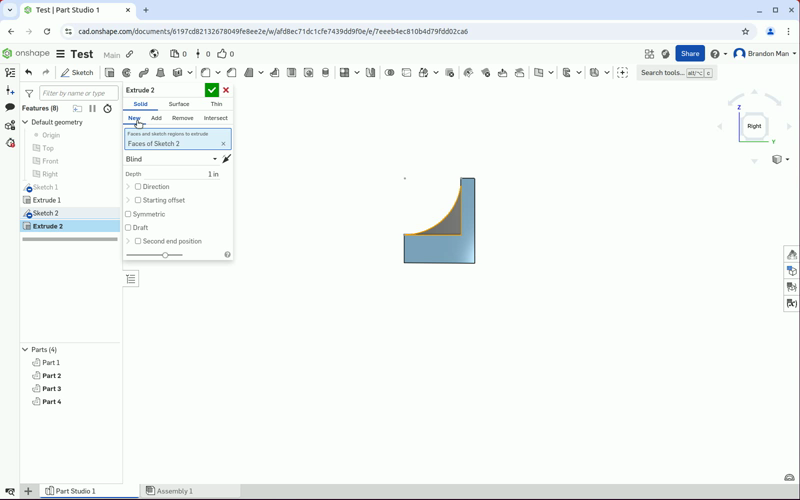
key(tab, 4)
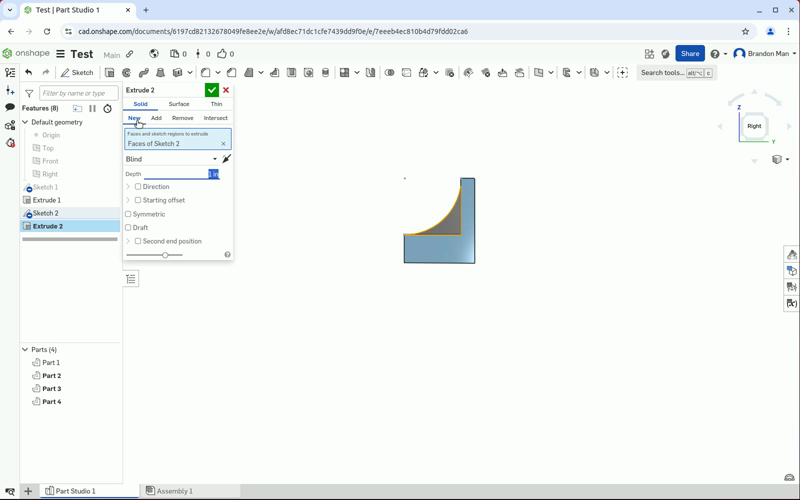
text(23.108)
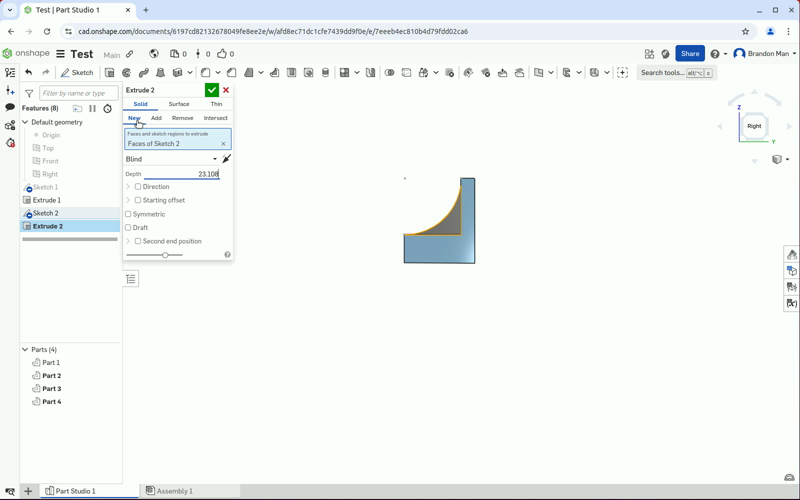
key(enter)
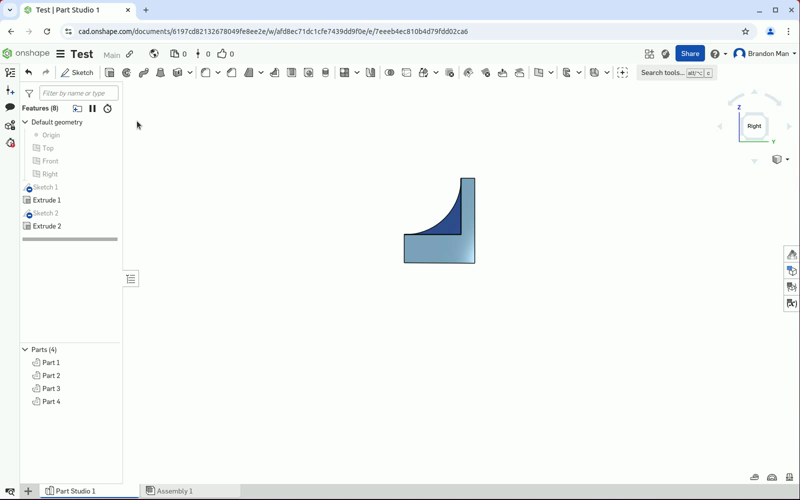
key(shift+h)
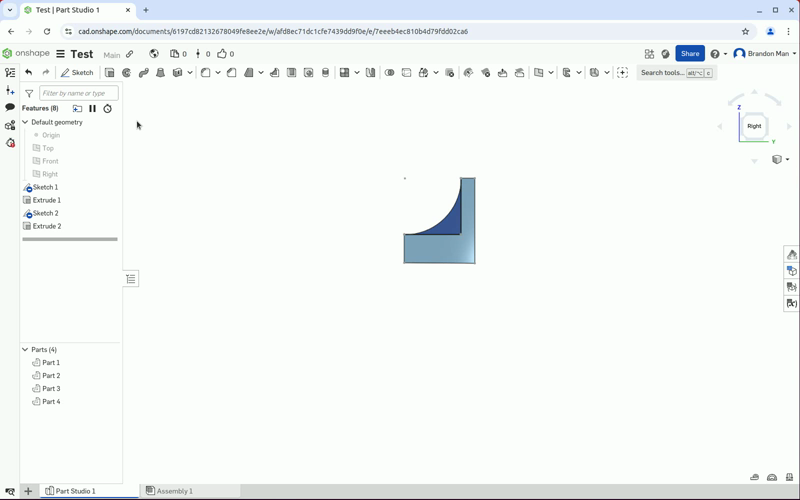
key(shift+h)
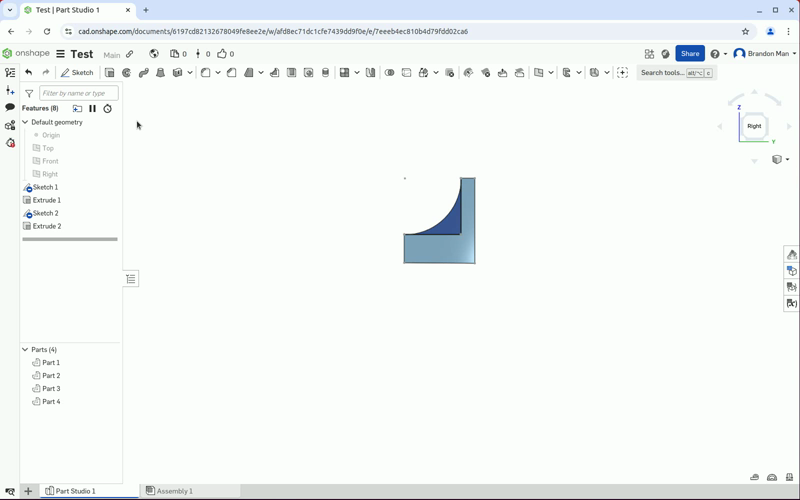
key(shift+7)
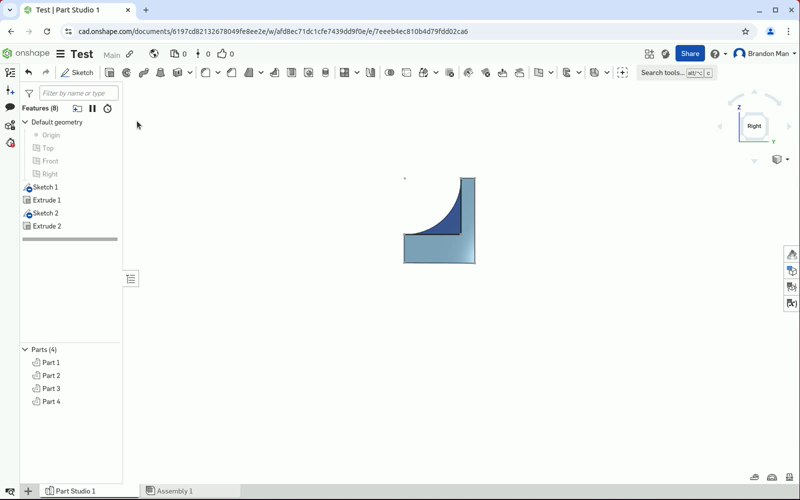
key(right, 2)
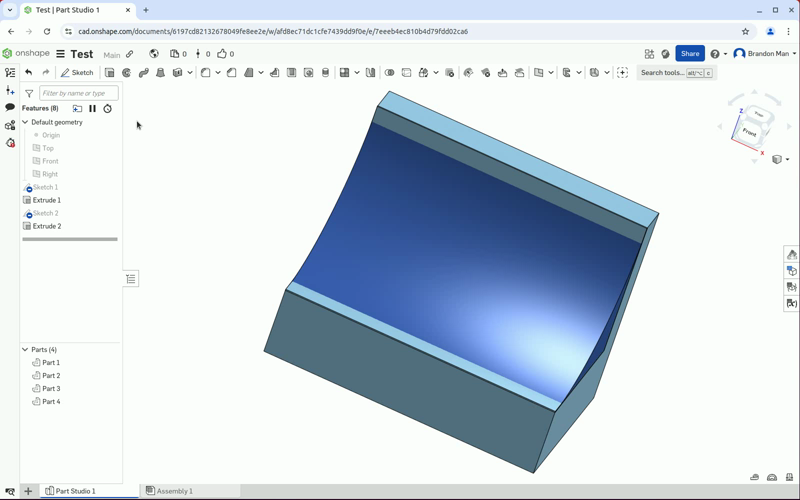
key(down, 2)
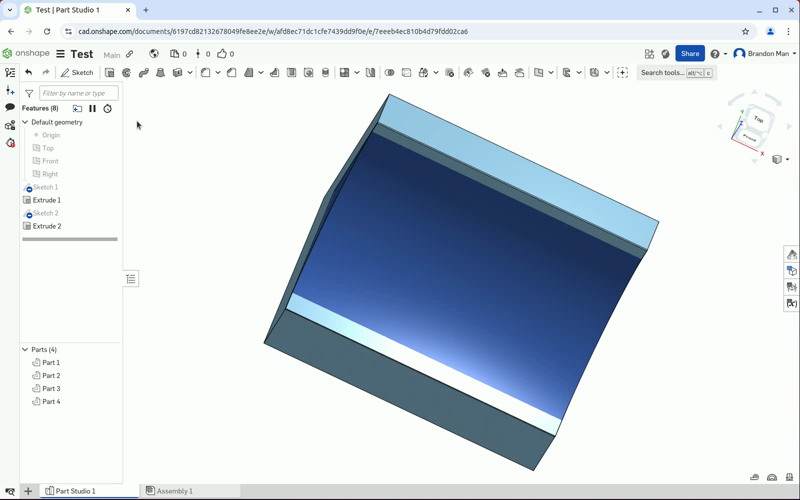
key(up, 2)
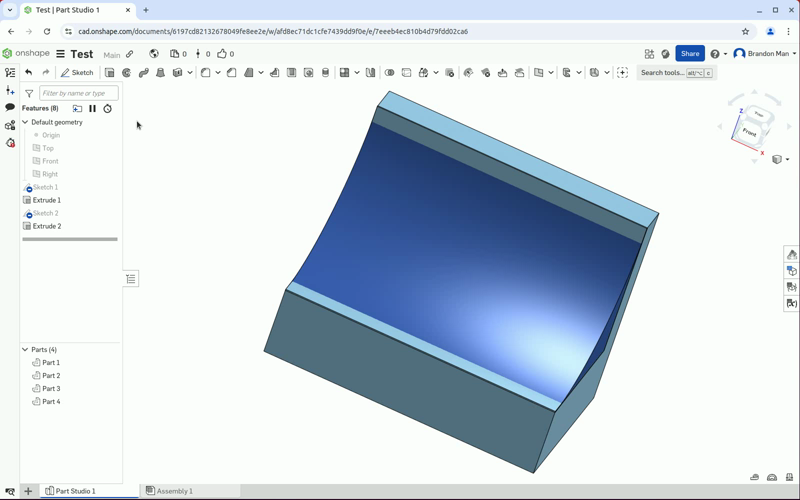
key(left, 2)
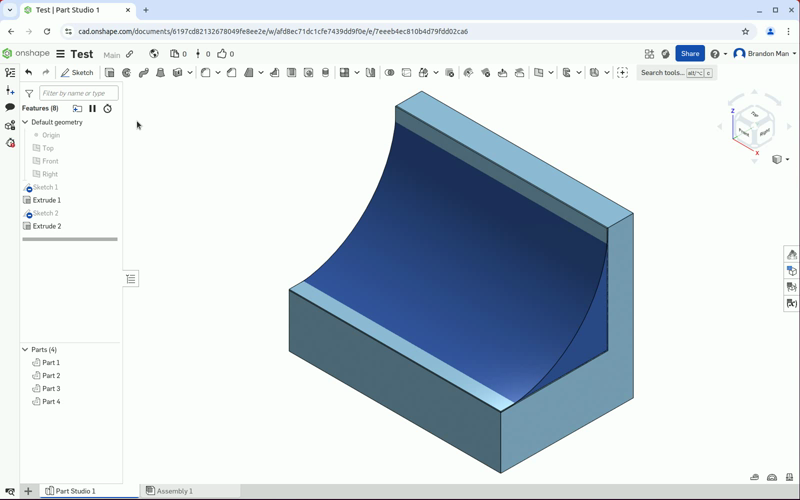
mouse_move(73, 189)
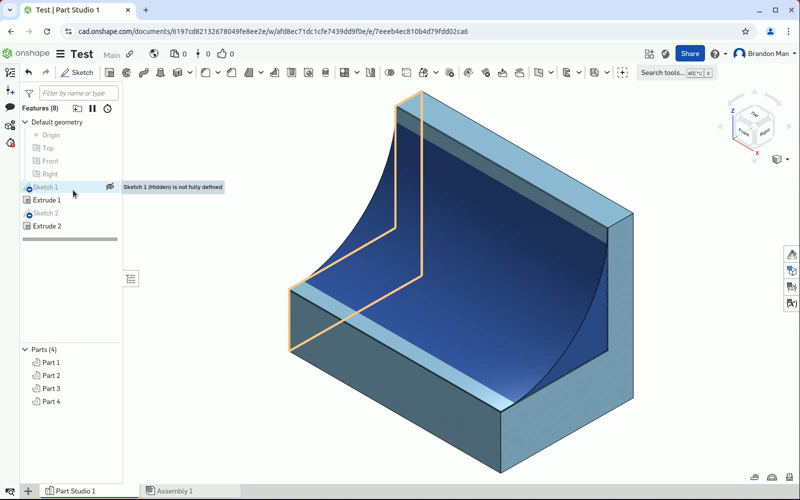
click(73, 189)